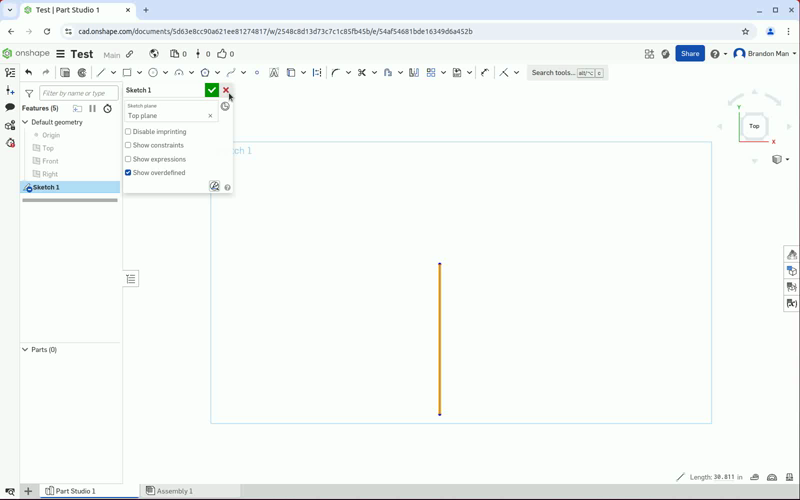
key(shift+h)
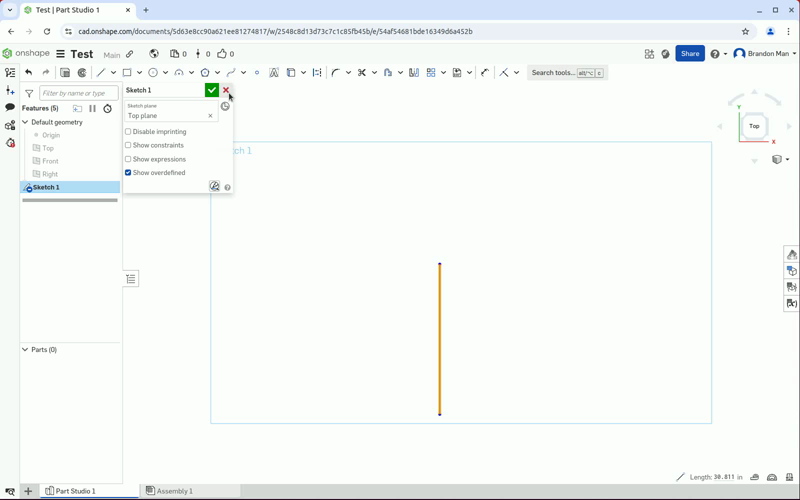
key(shift+s)
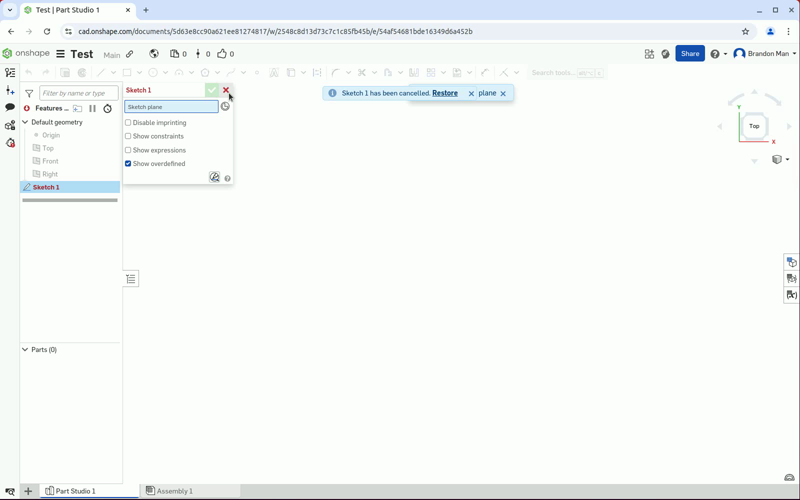
mouse_move(73, 150)
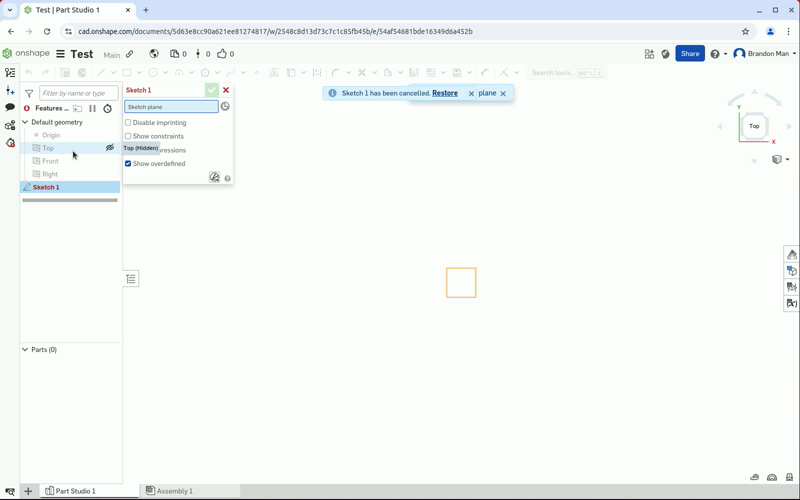
click(73, 150)
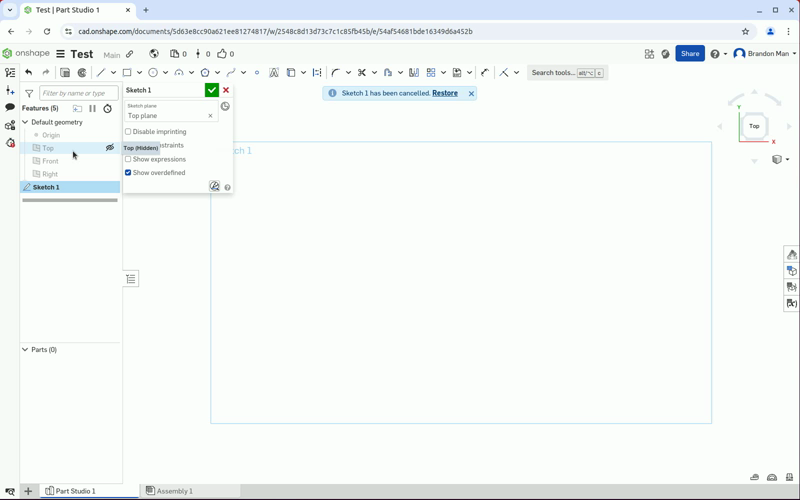
mouse_move(73, 352)
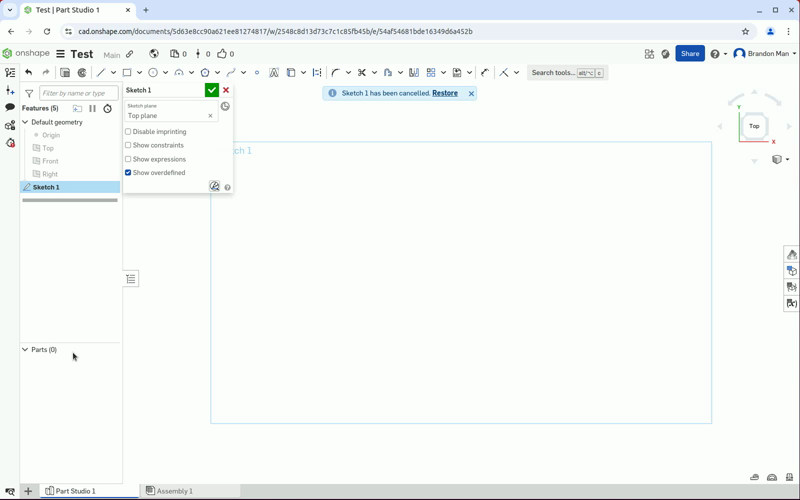
key(y)
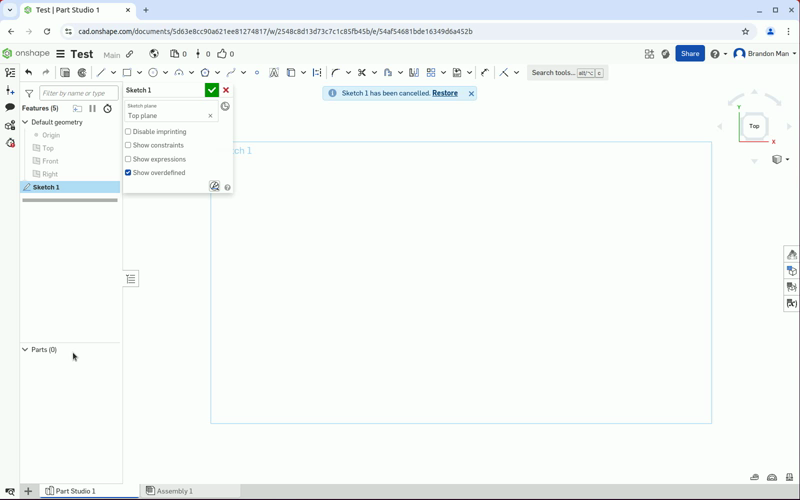
key(l)
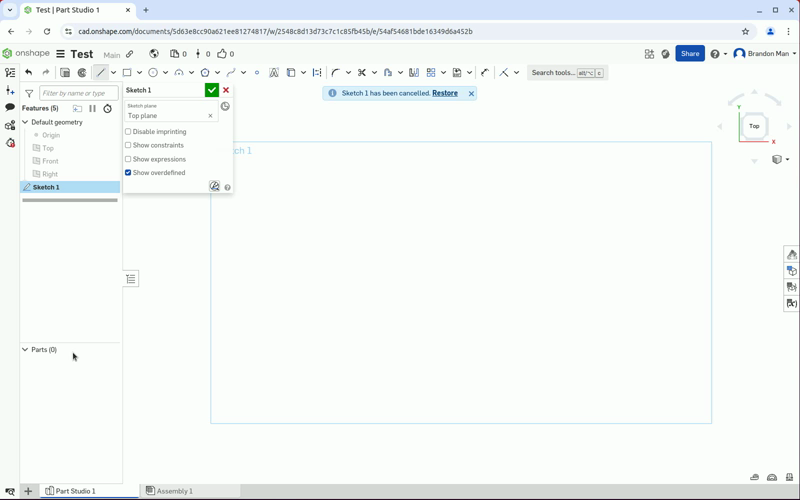
key_down(shift)
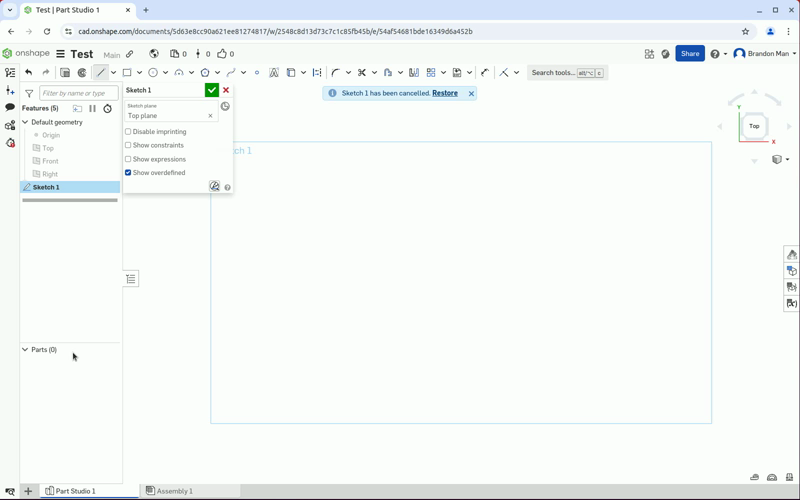
mouse_move(349, 336)
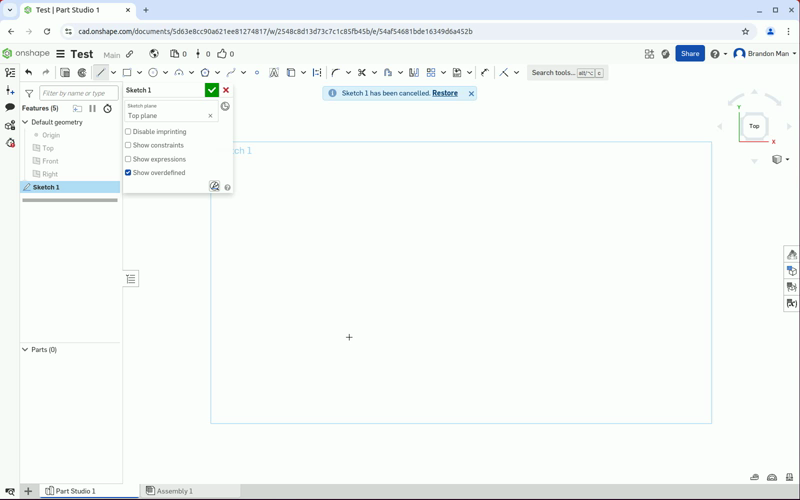
click(349, 336)
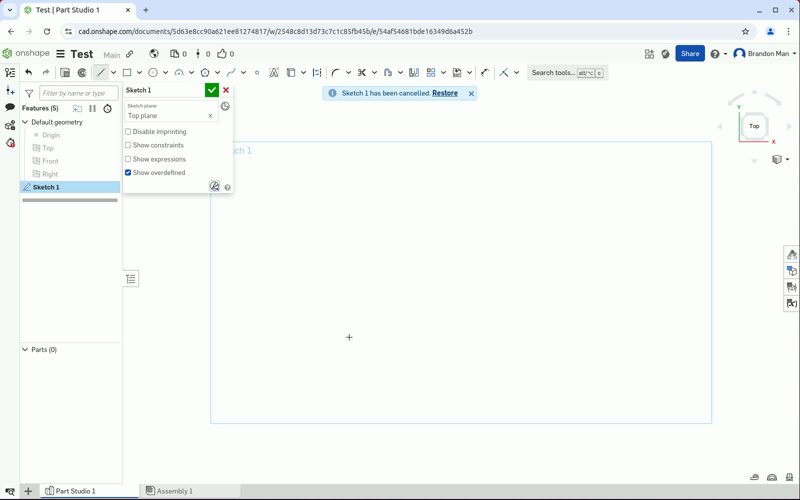
key_up(shift)
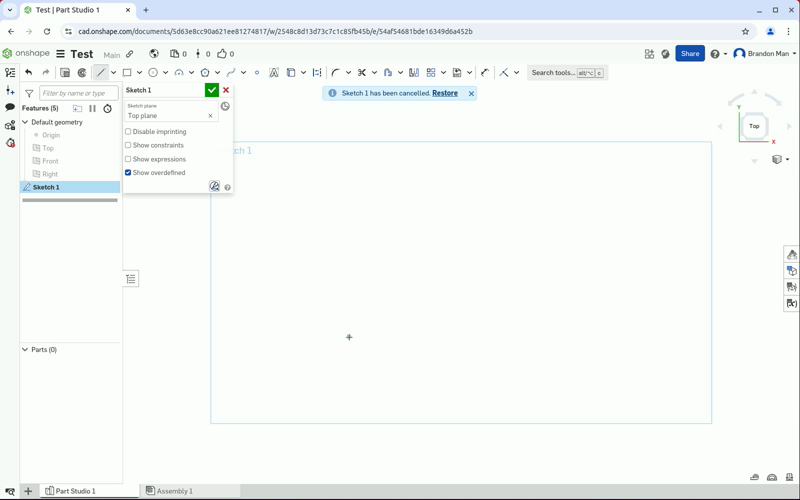
key_down(shift)
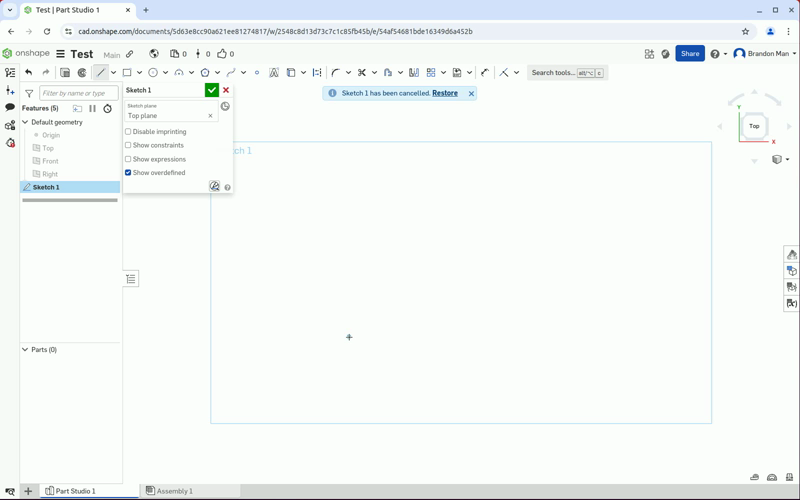
mouse_move(572, 336)
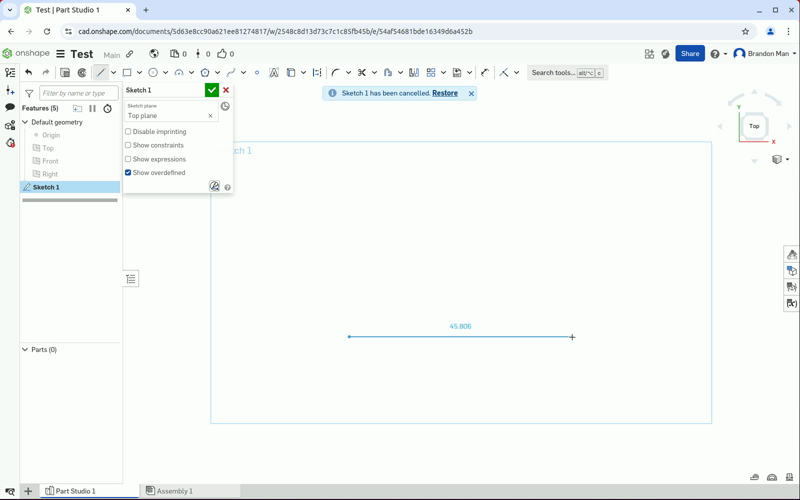
click(572, 336)
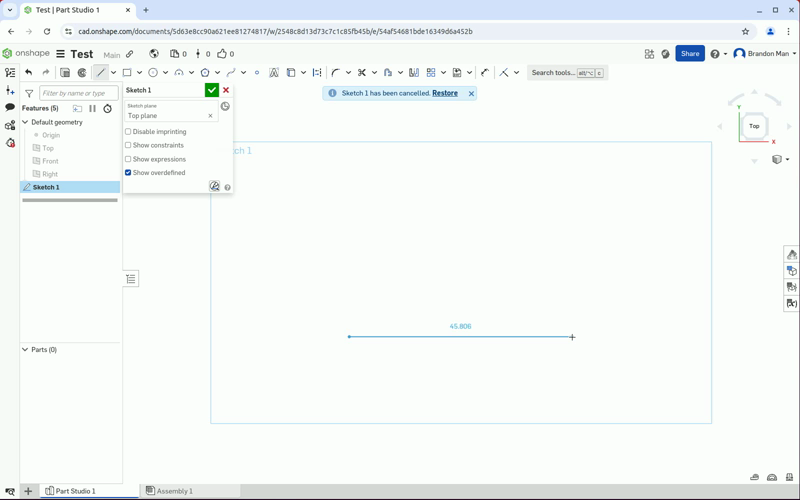
key_up(shift)
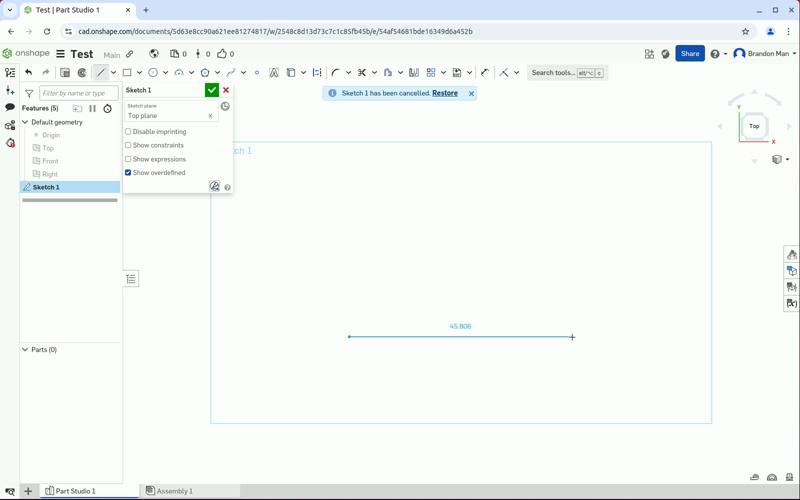
key_down(shift)
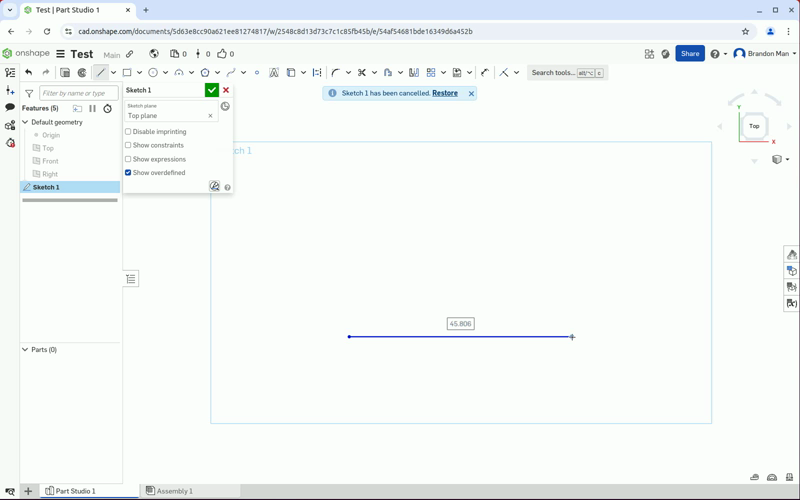
mouse_move(589, 336)
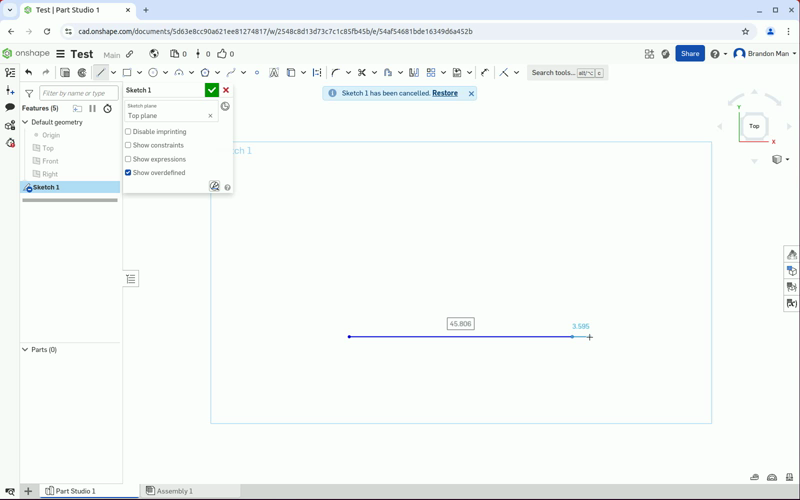
mouse_move(572, 308)
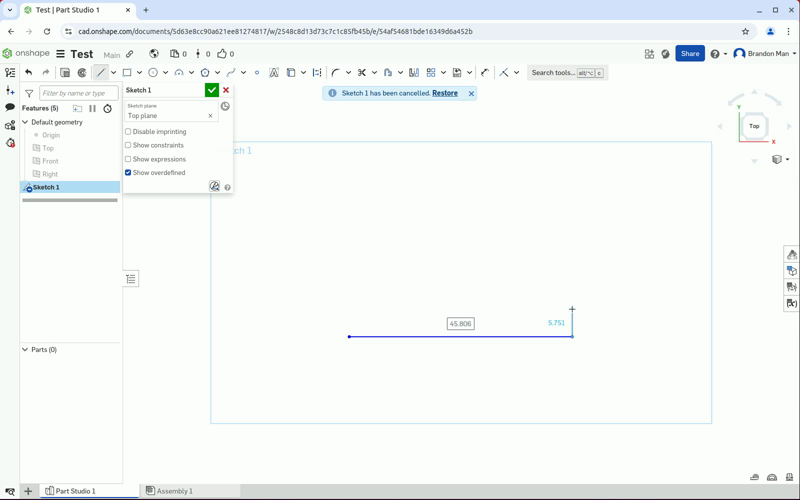
click(572, 308)
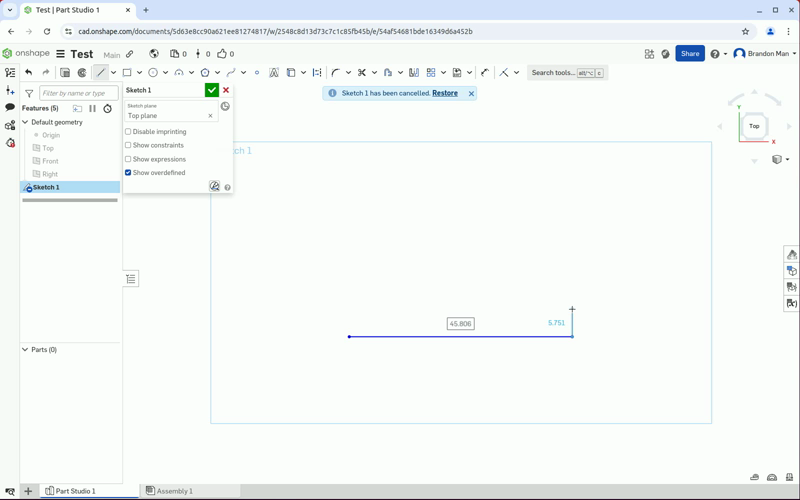
key_up(shift)
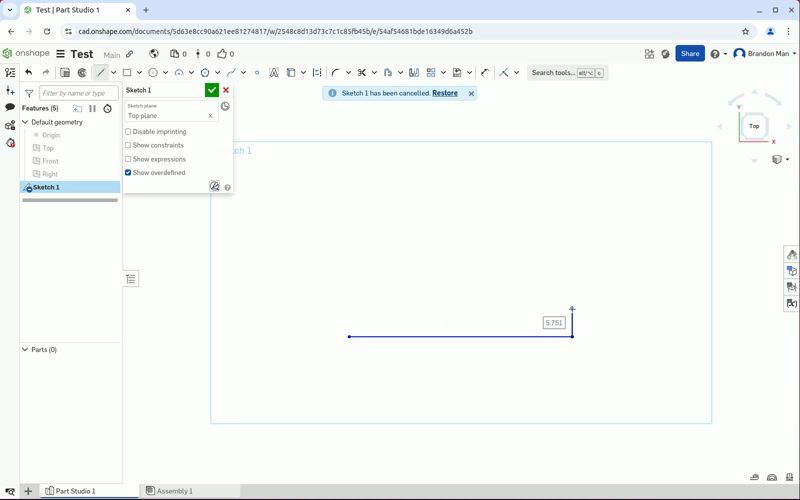
key_down(shift)
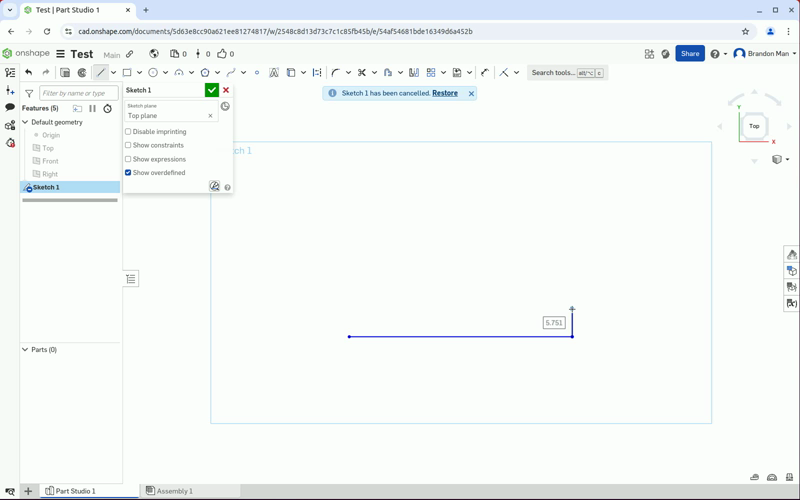
mouse_move(349, 308)
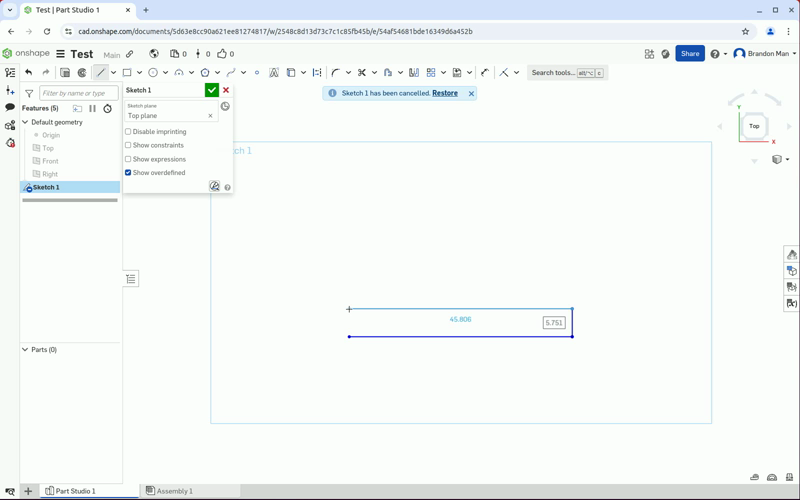
click(349, 308)
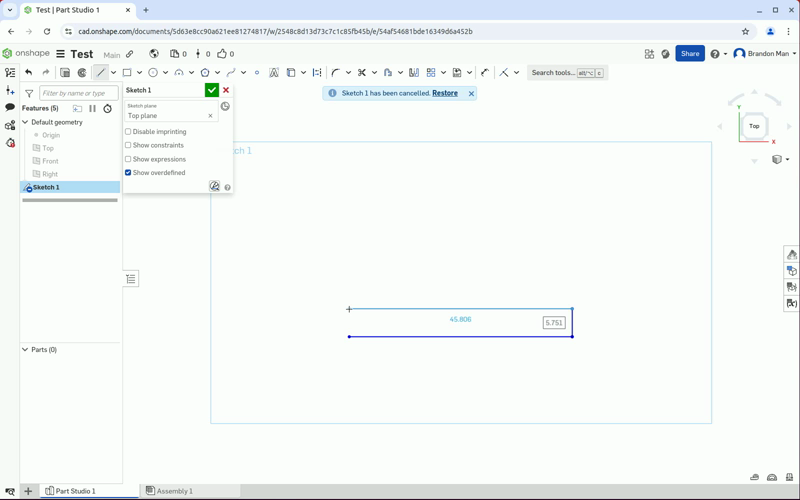
key_up(shift)
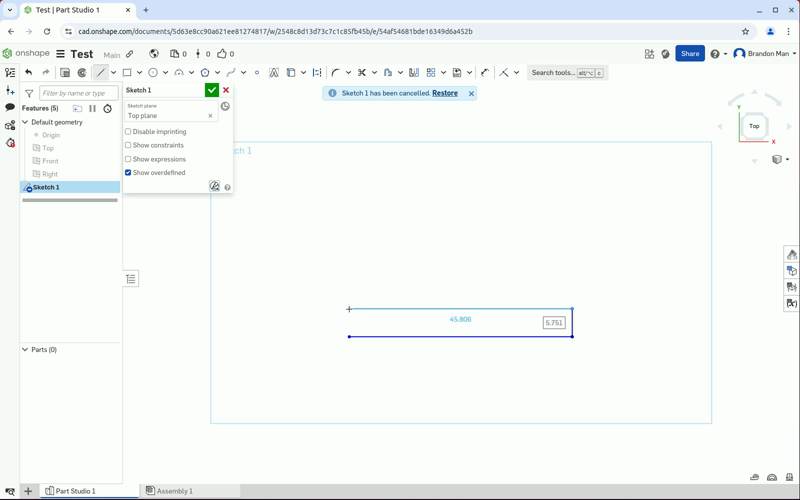
mouse_move(379, 308)
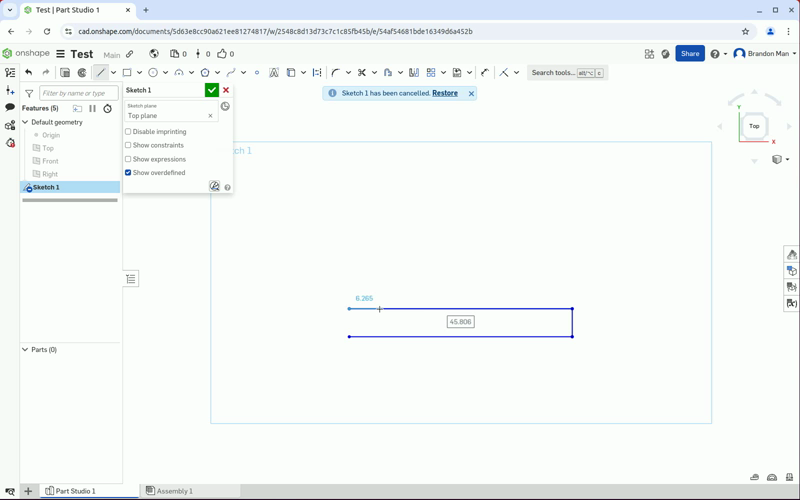
key_down(shift)
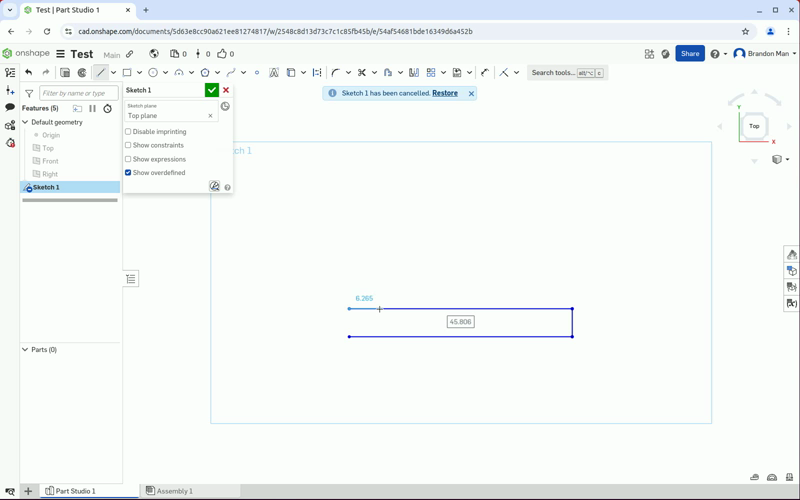
mouse_move(349, 336)
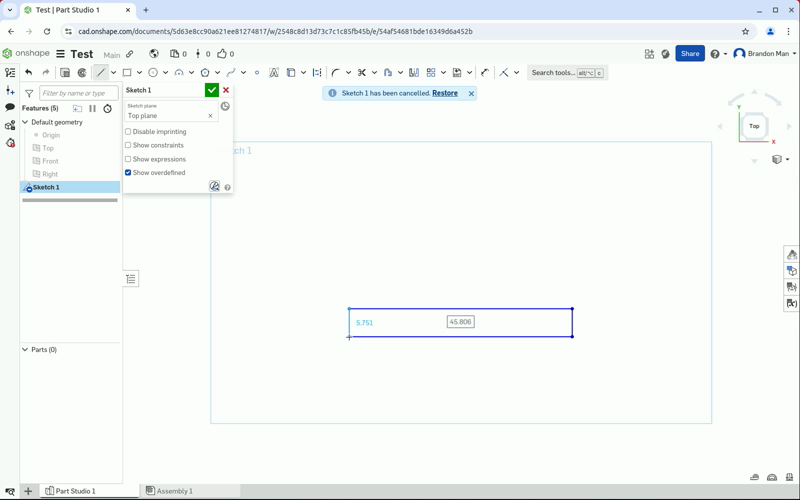
key_up(shift)
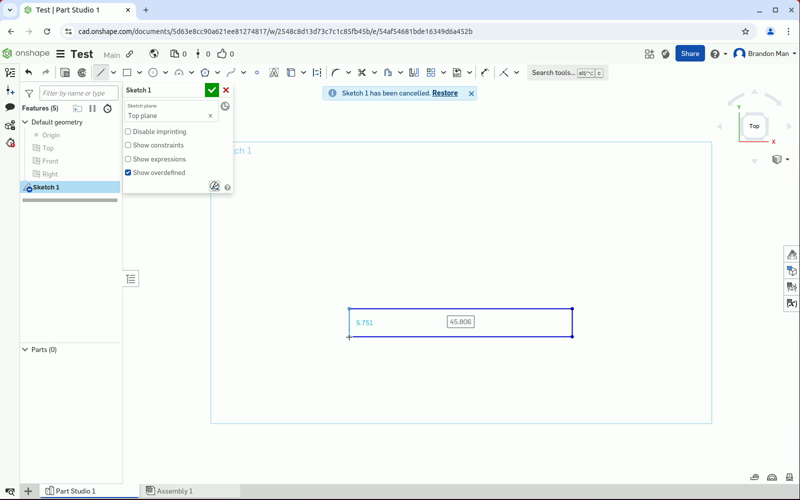
click(349, 336)
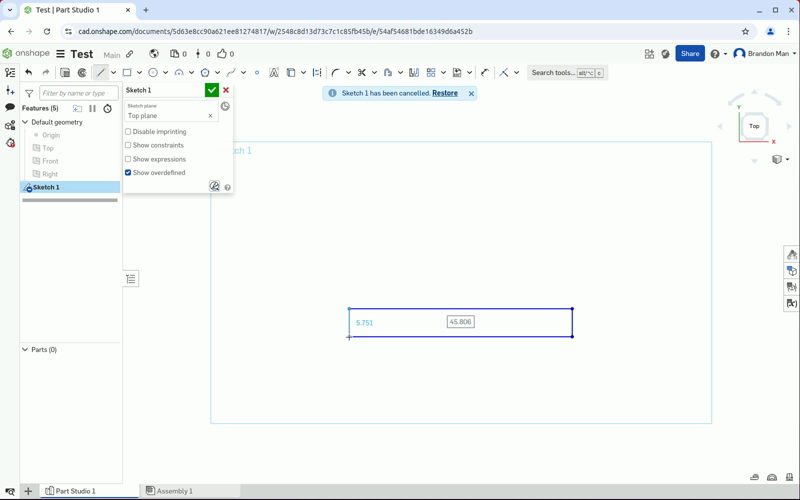
key(esc)
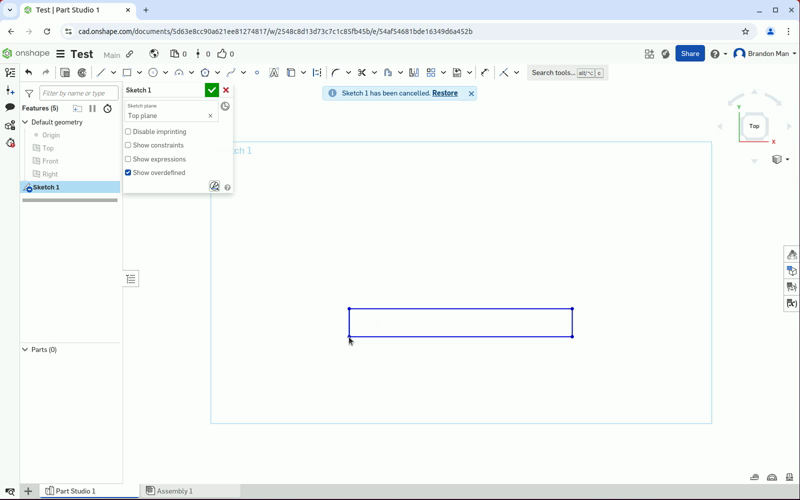
mouse_move(388, 319)
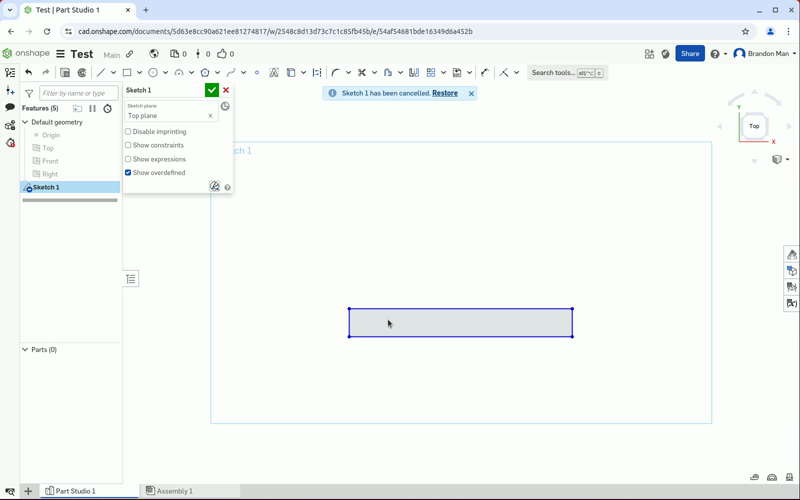
click(388, 319)
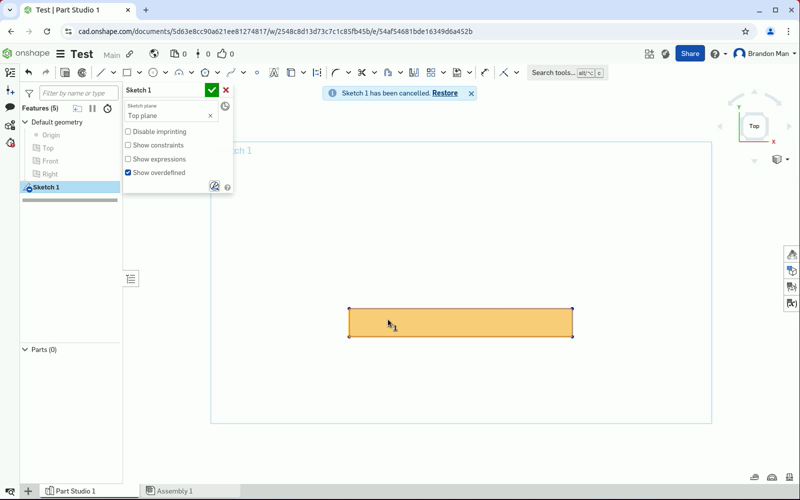
mouse_move(73, 352)
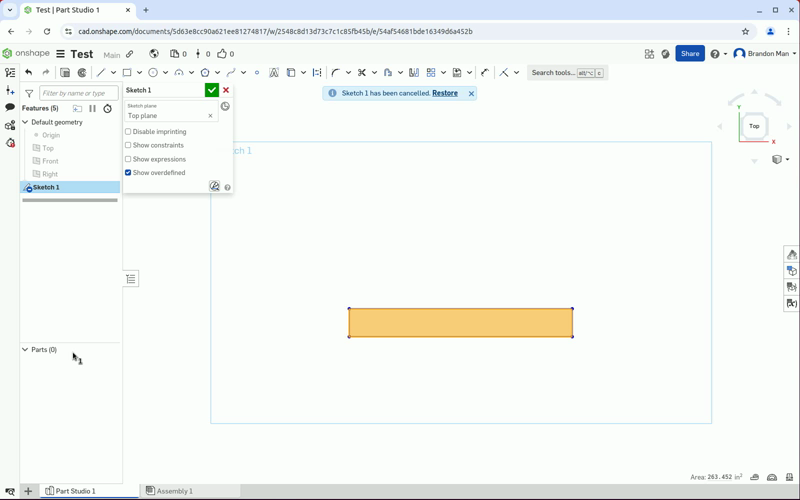
key(shift+y)
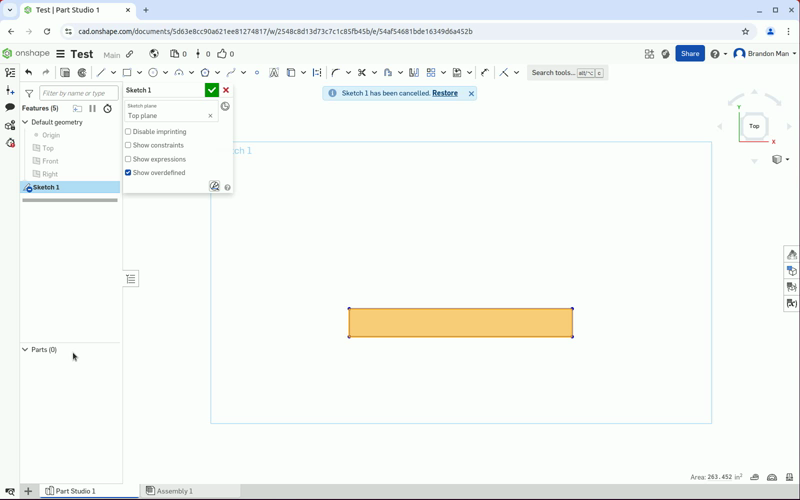
key(shift+e)
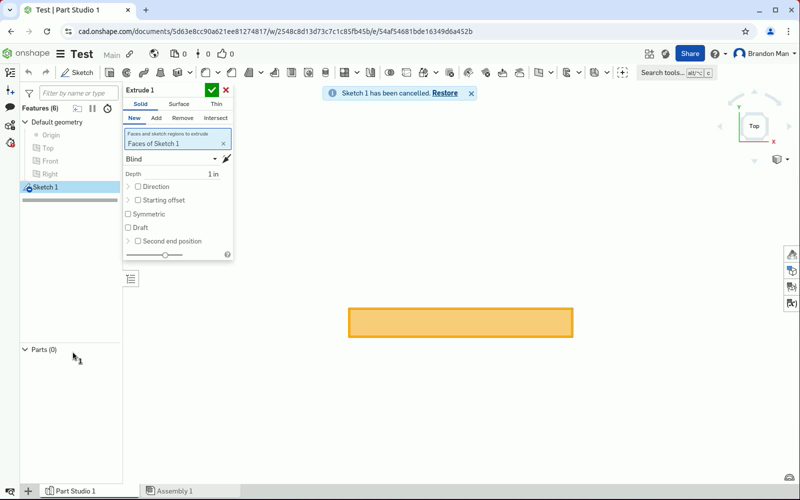
mouse_move(143, 106)
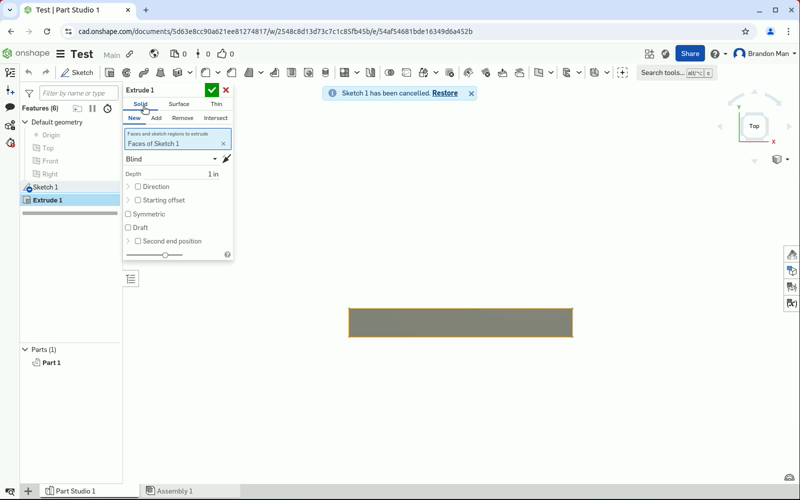
click(143, 106)
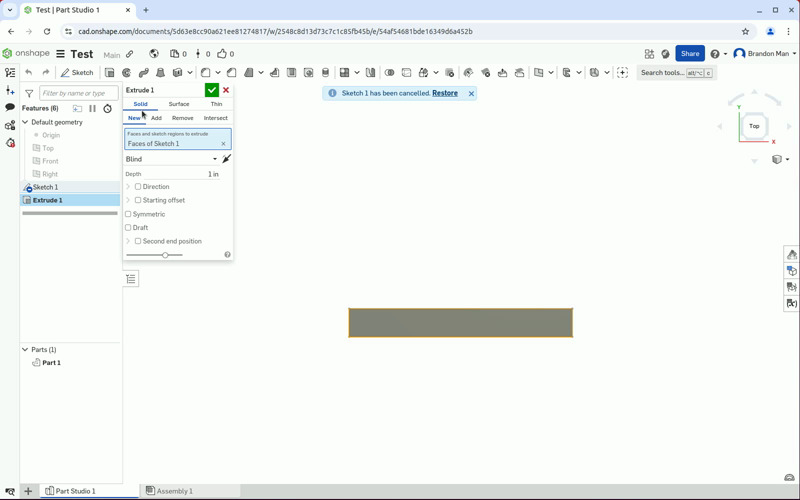
mouse_move(137, 120)
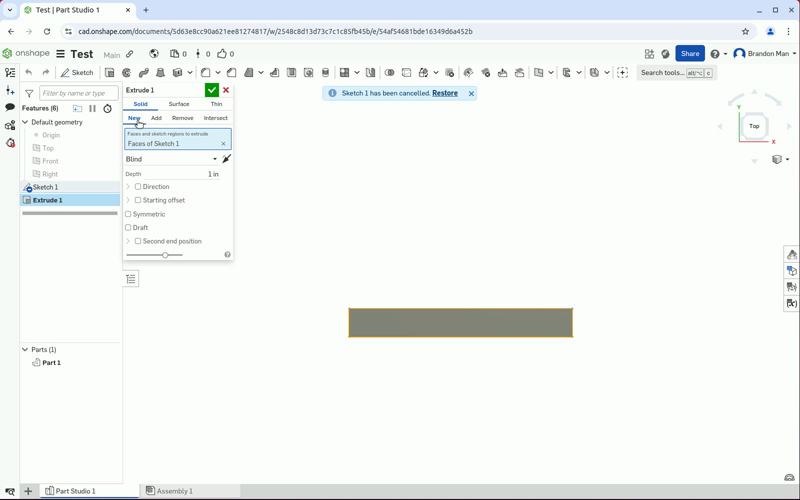
click(137, 120)
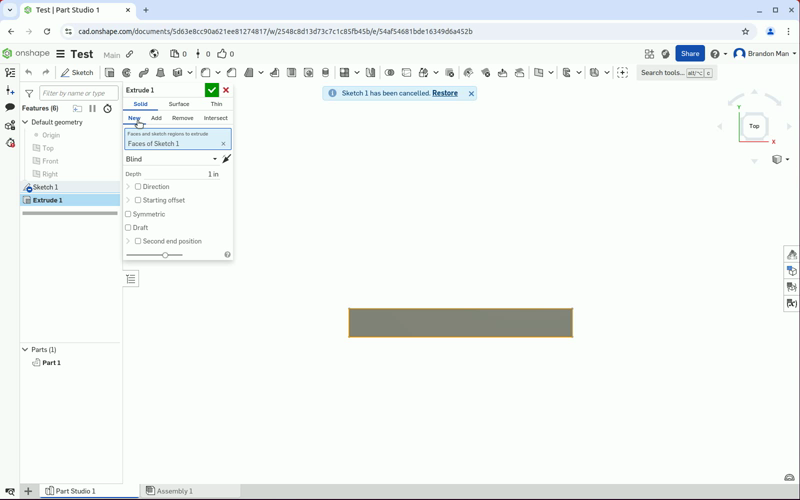
key(tab, 4)
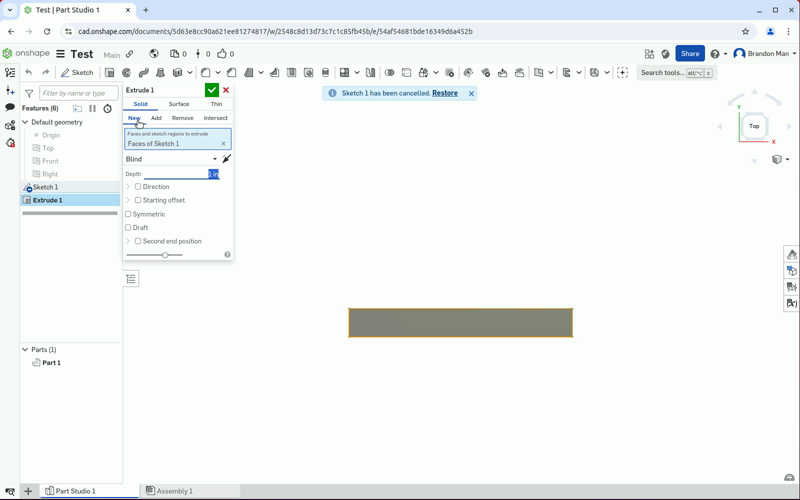
text(-0.481)
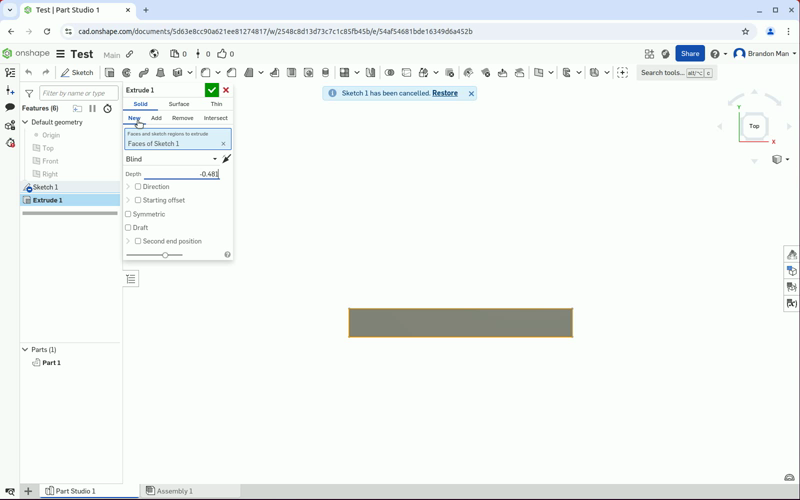
key(enter)
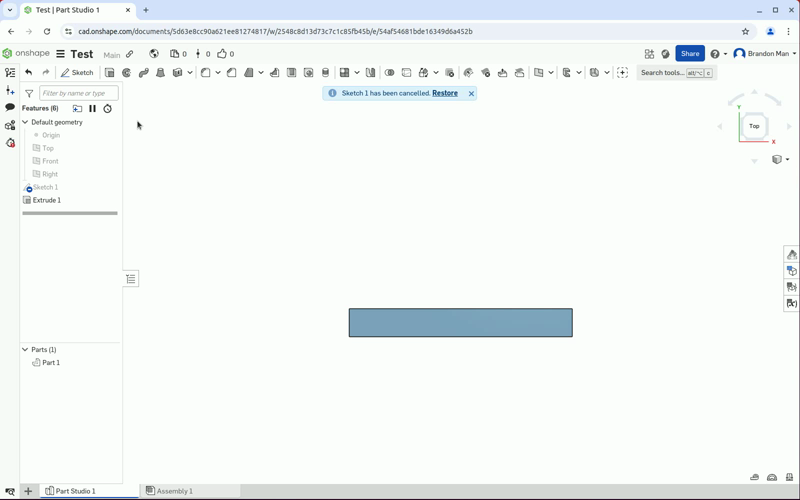
key(shift+h)
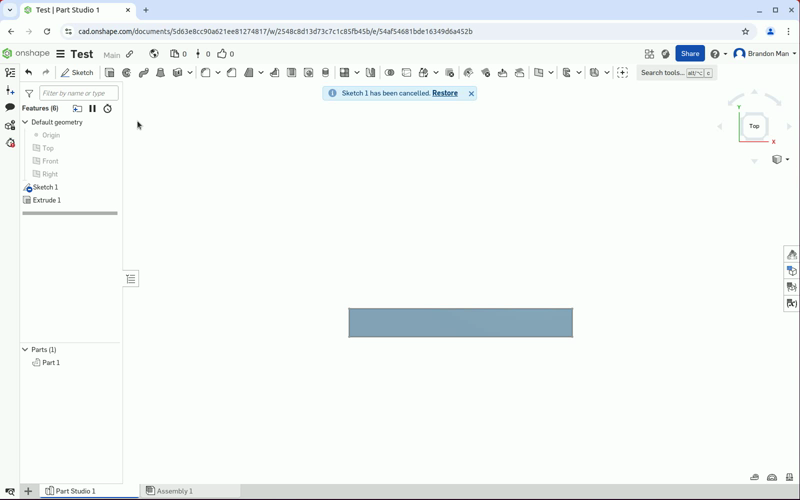
key(shift+h)
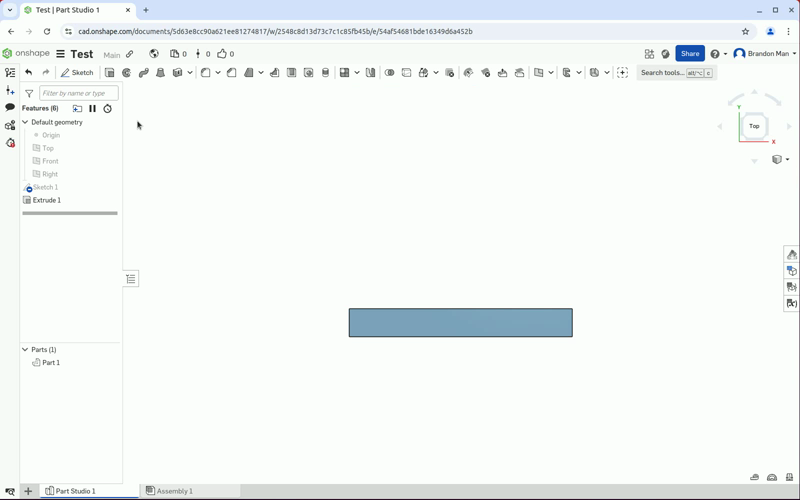
mouse_move(73, 189)
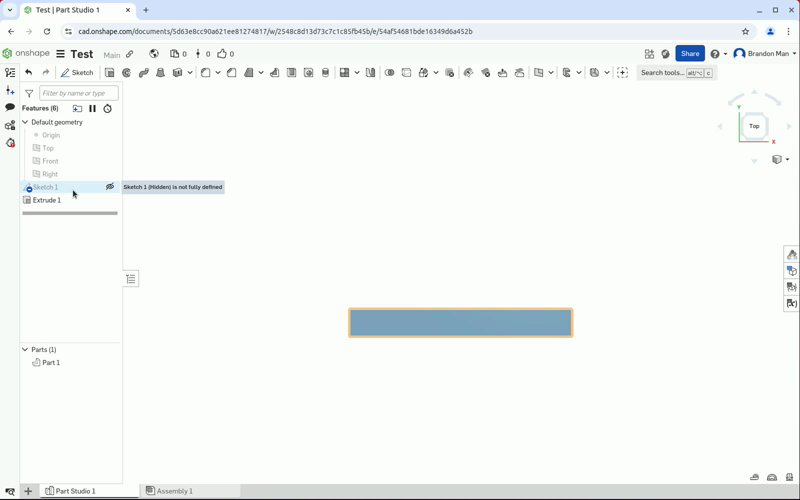
click(73, 189)
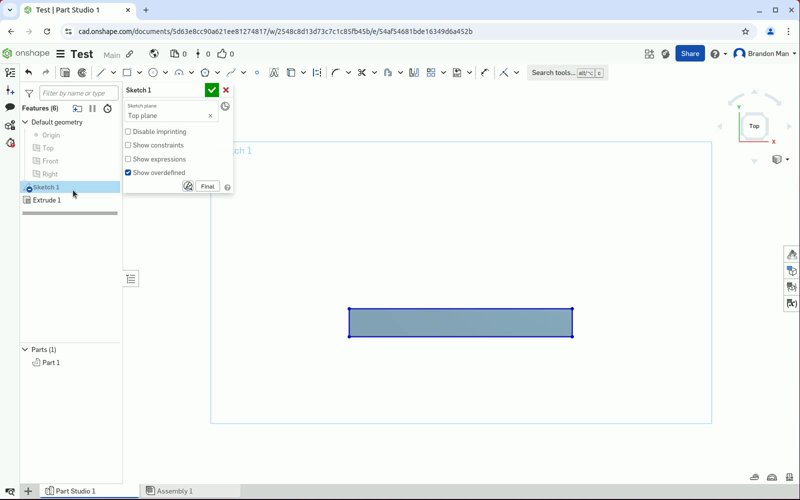
mouse_move(229, 92)
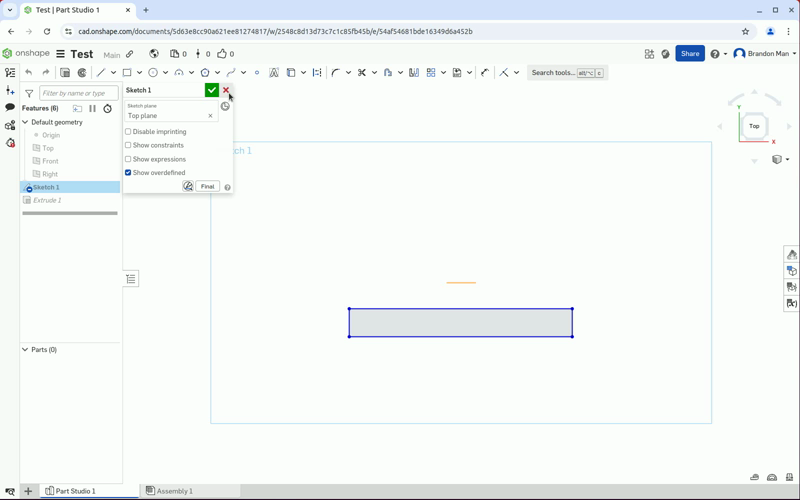
click(229, 92)
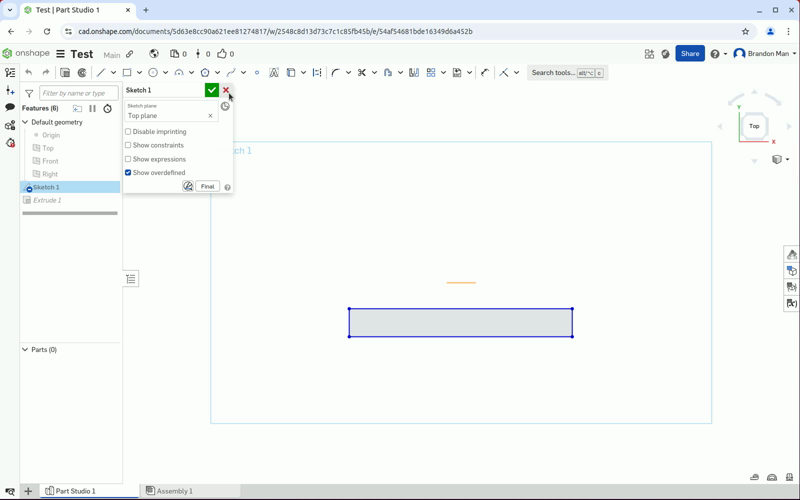
key(shift+s)
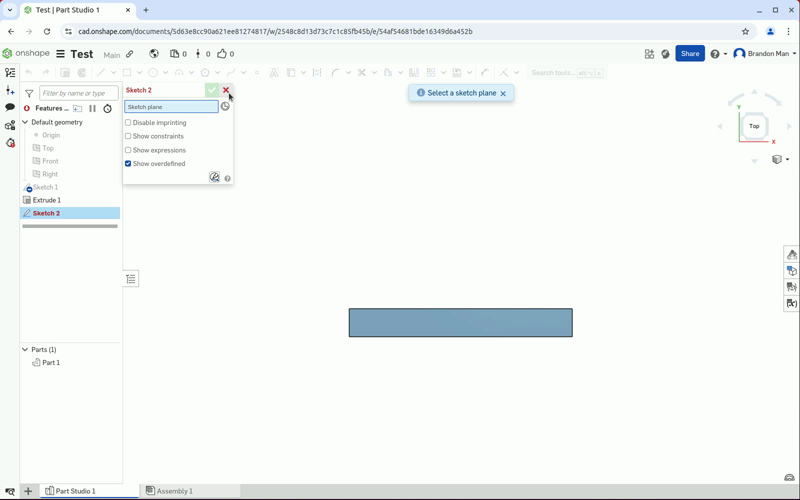
mouse_move(73, 150)
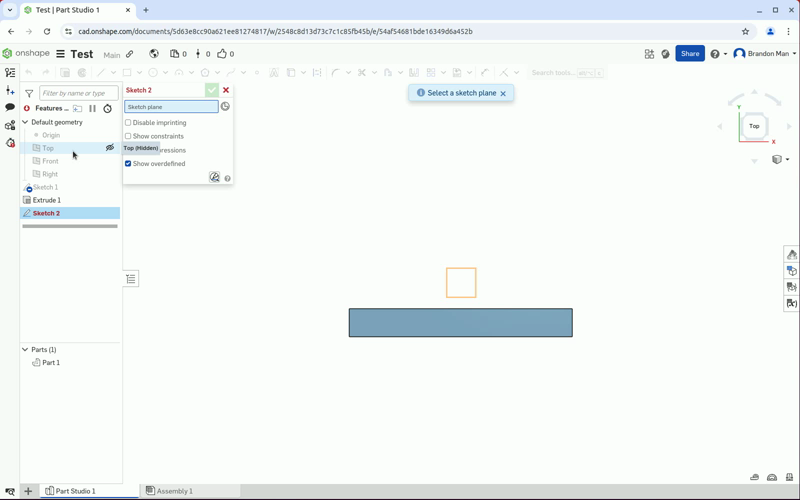
click(73, 150)
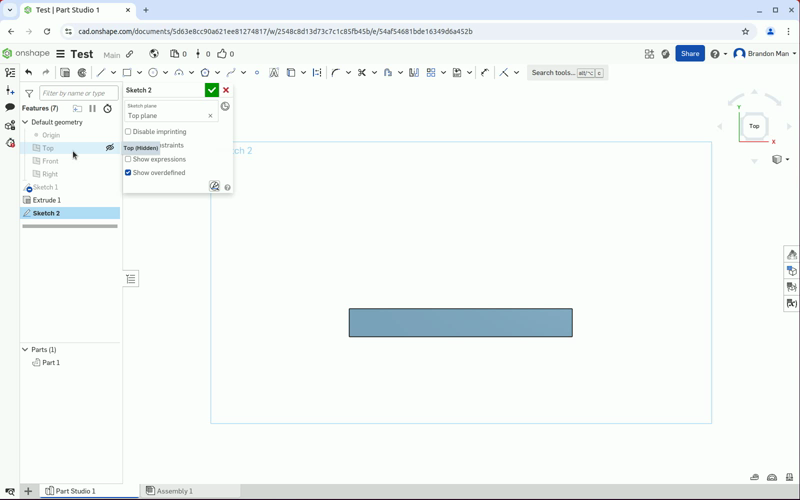
mouse_move(73, 352)
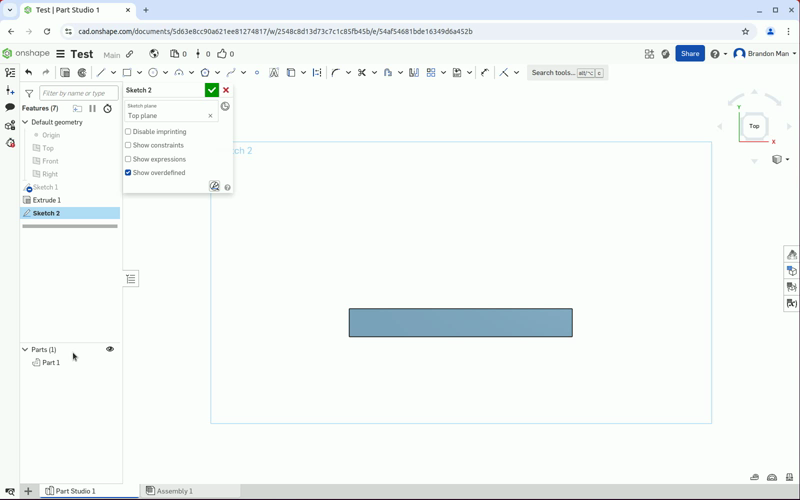
key(y)
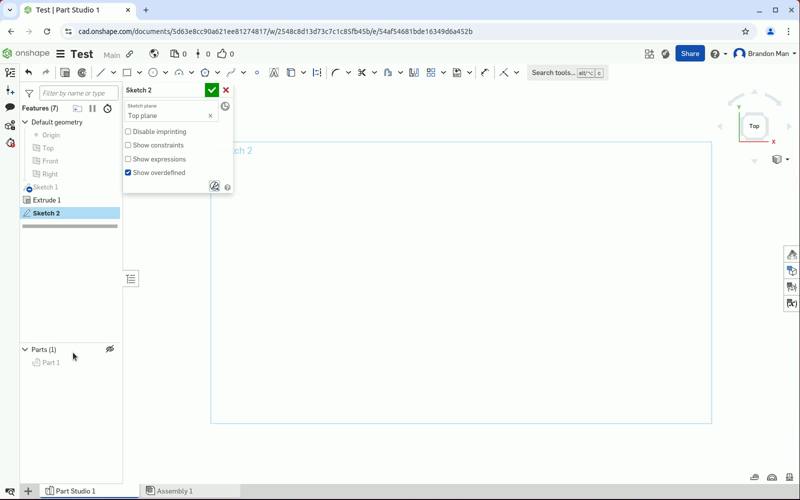
key(l)
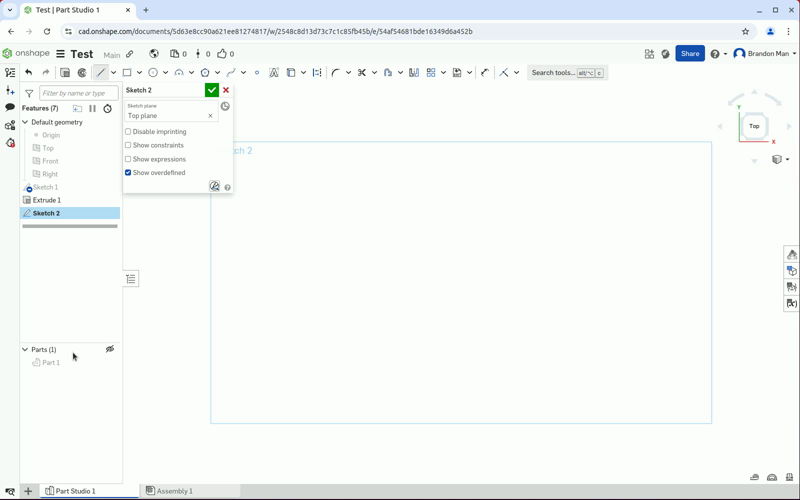
key_down(shift)
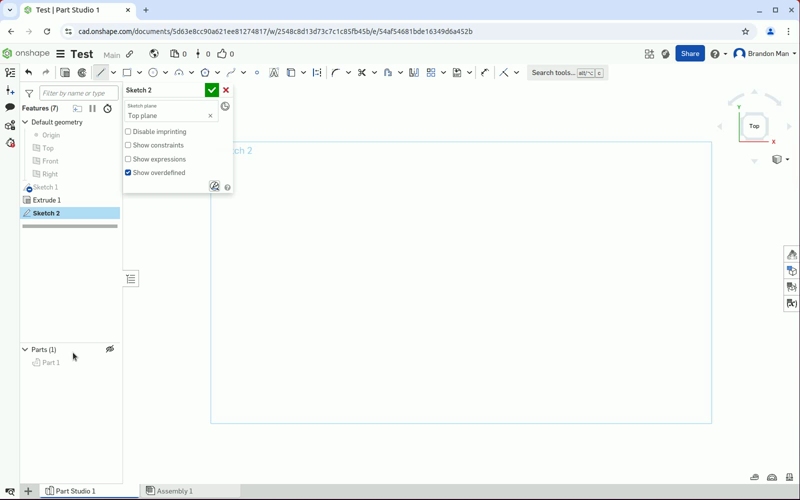
mouse_move(349, 308)
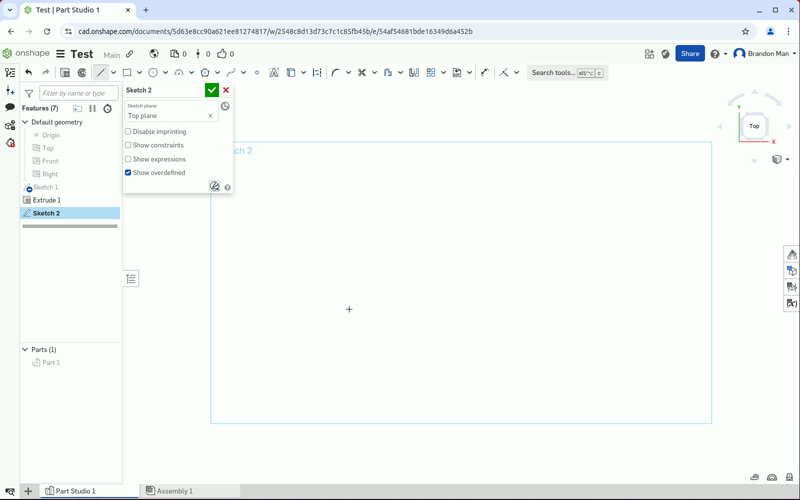
click(349, 308)
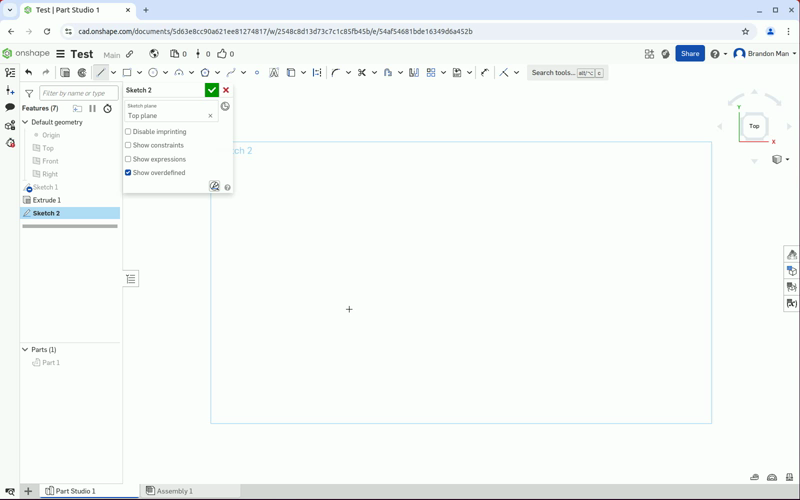
key_up(shift)
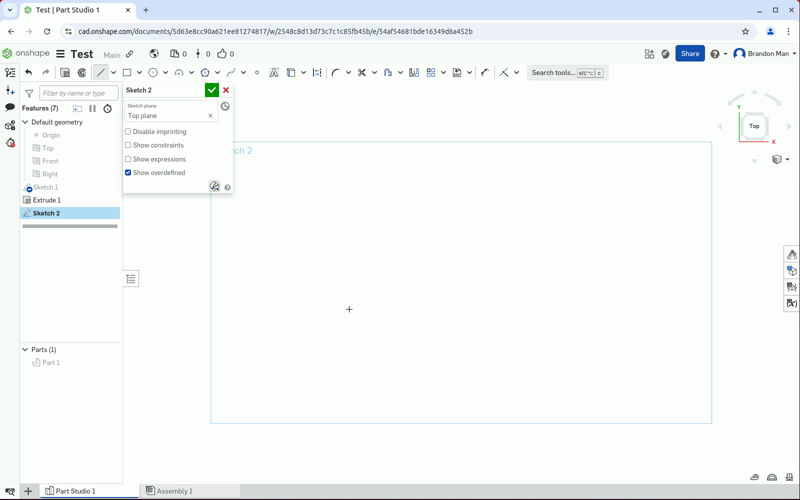
key_down(shift)
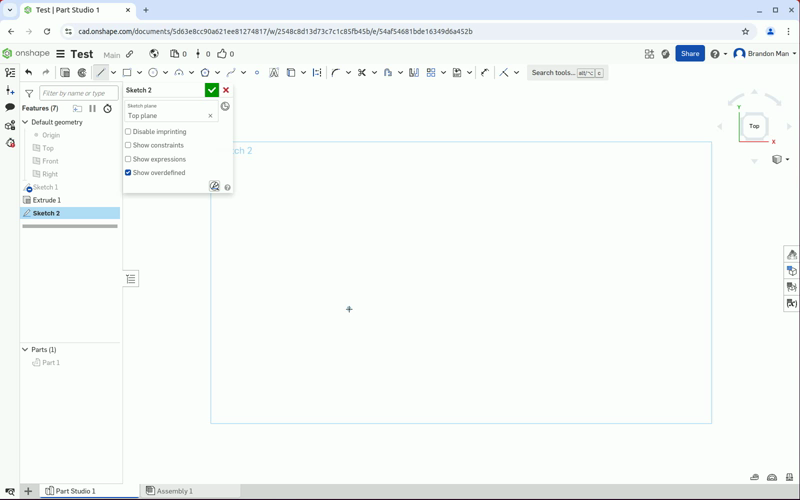
mouse_move(572, 308)
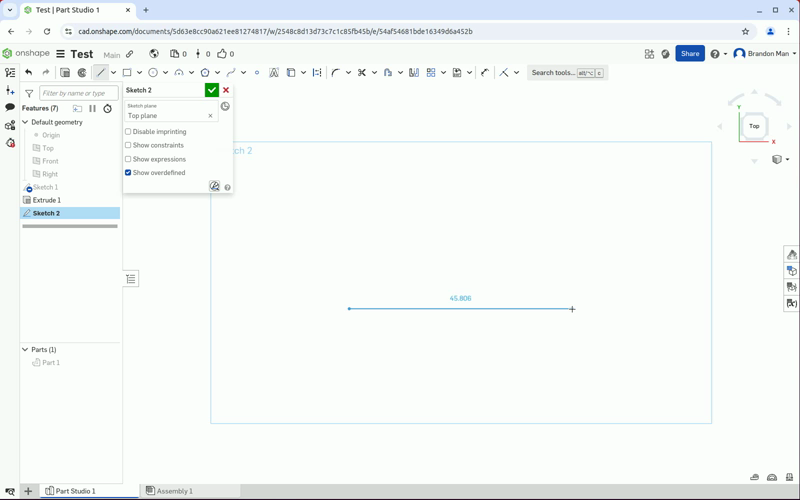
click(572, 308)
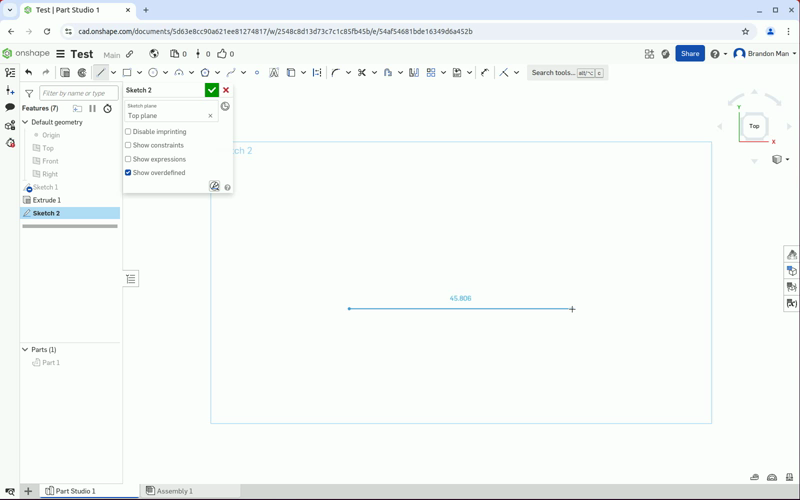
key_up(shift)
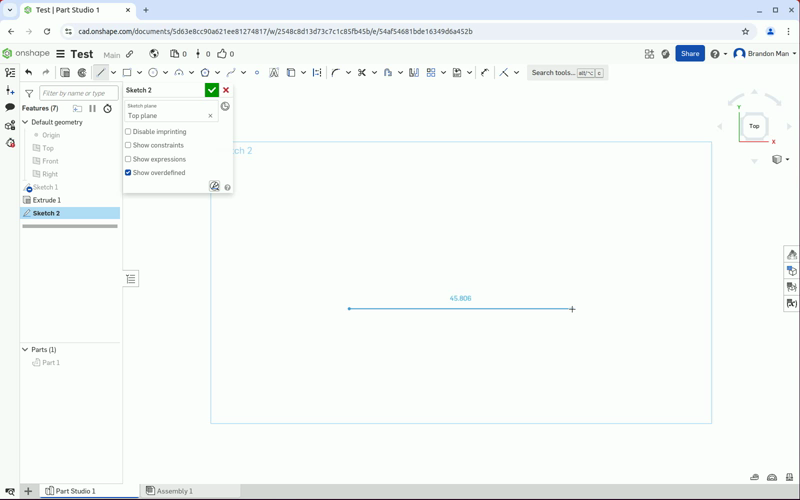
key_down(shift)
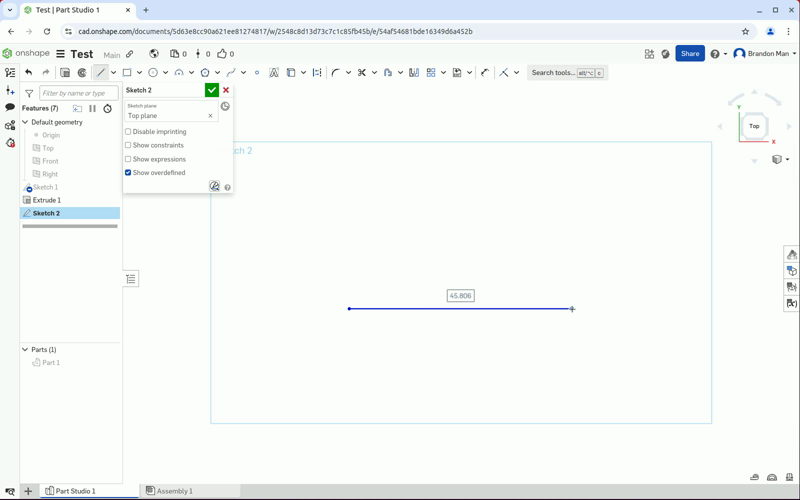
mouse_move(589, 308)
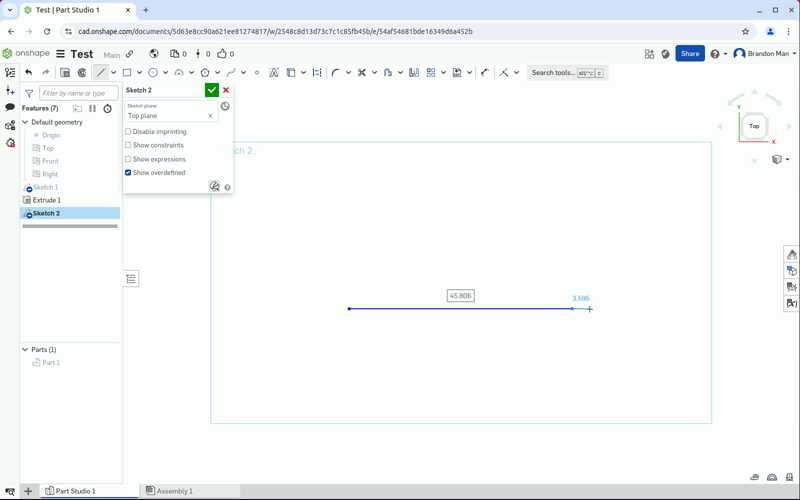
mouse_move(572, 306)
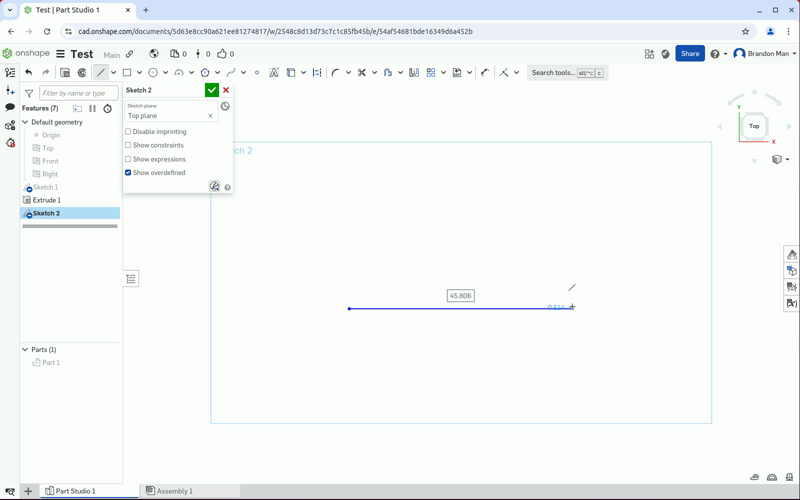
scroll(6)
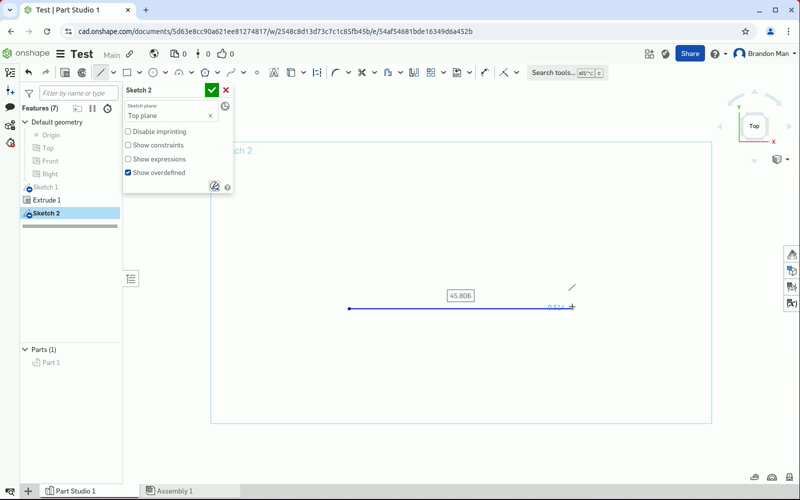
scroll(6)
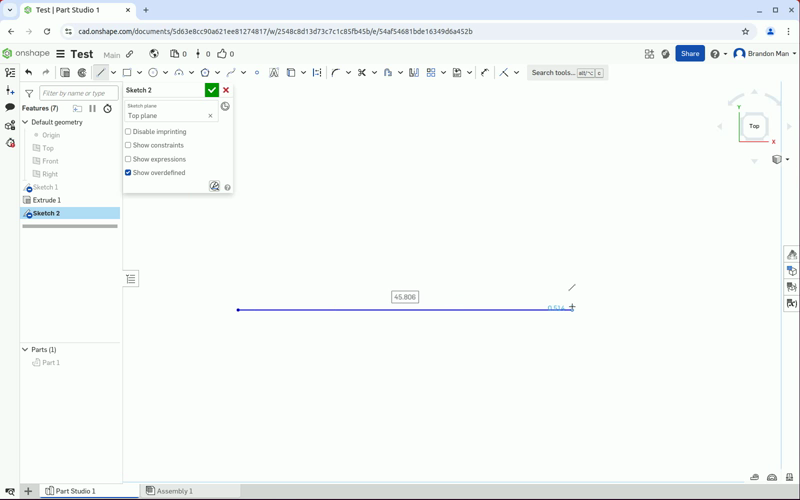
scroll(6)
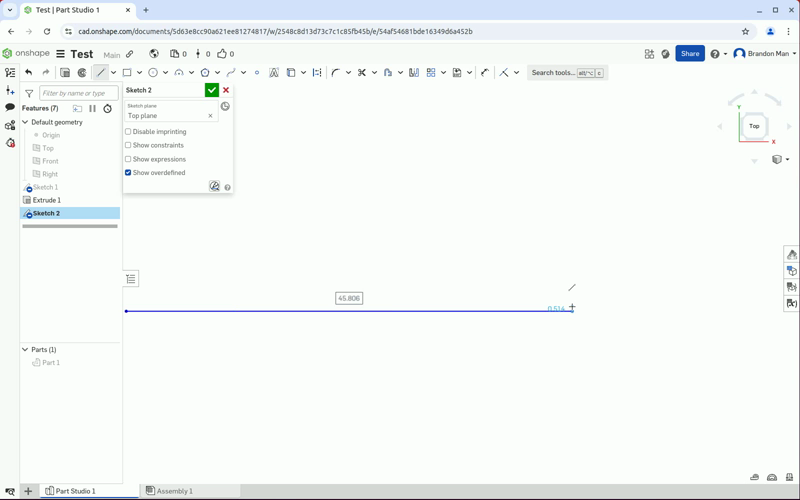
scroll(6)
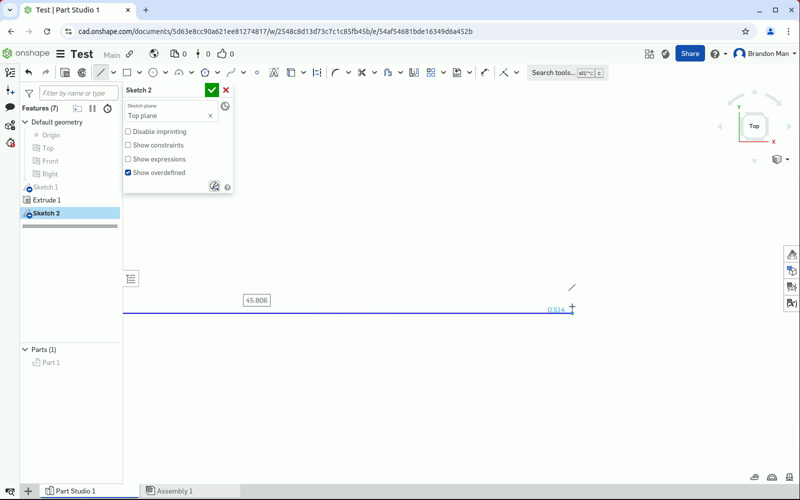
scroll(6)
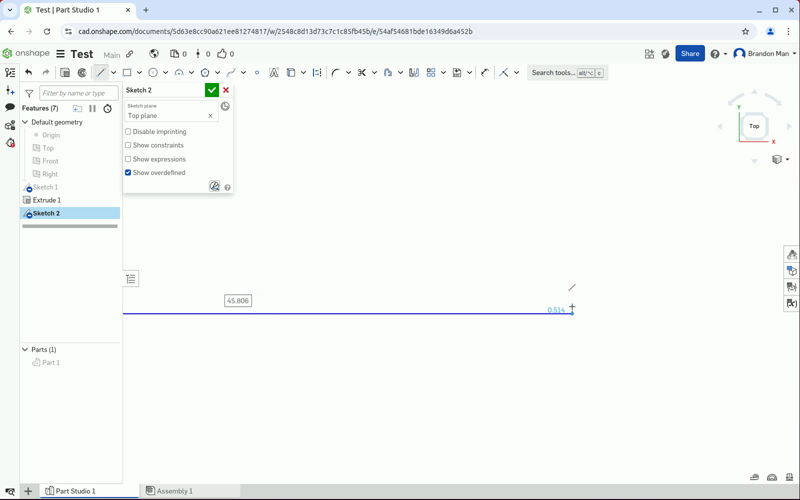
scroll(6)
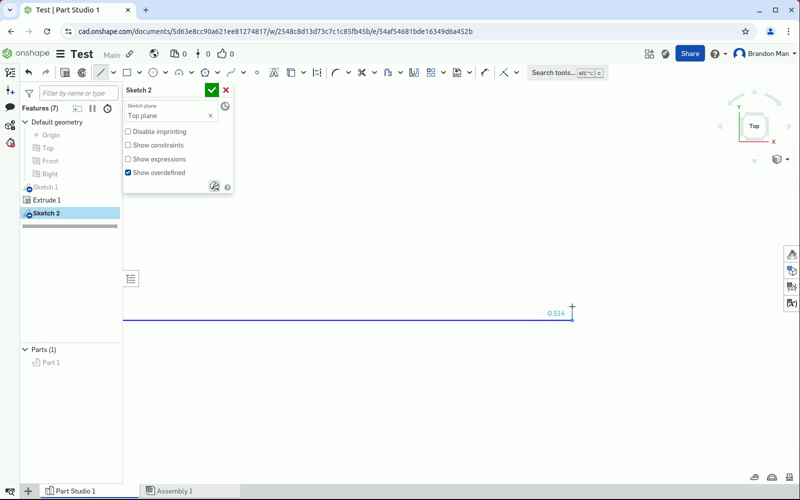
scroll(6)
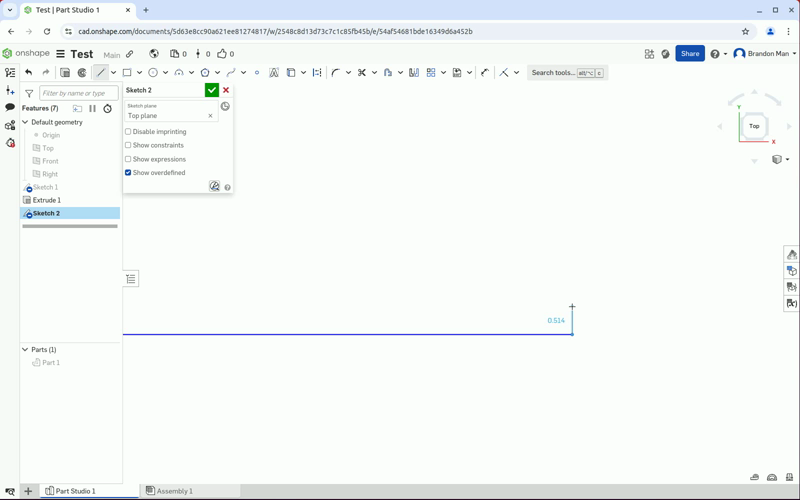
click(572, 306)
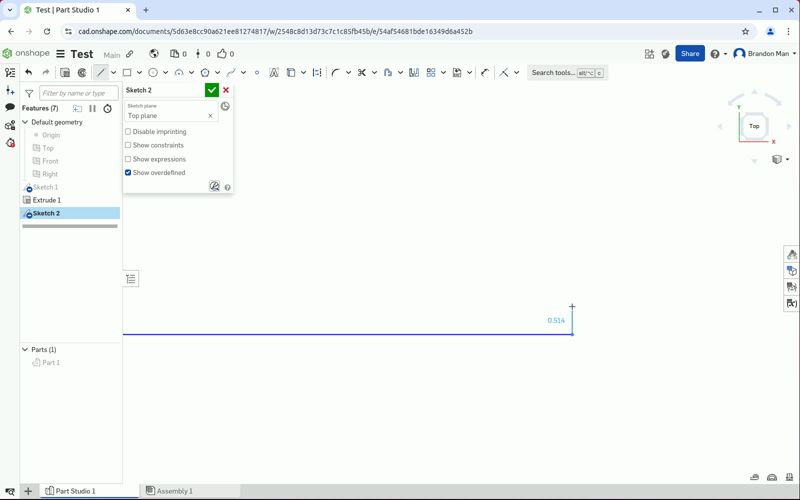
scroll(-6)
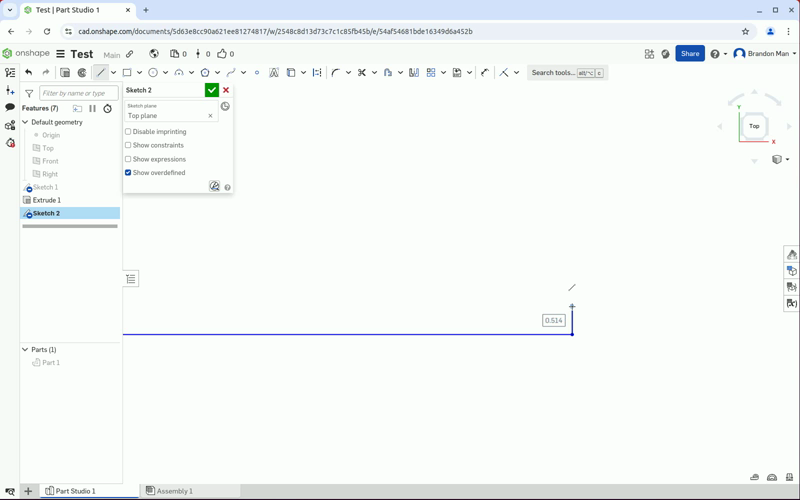
scroll(-6)
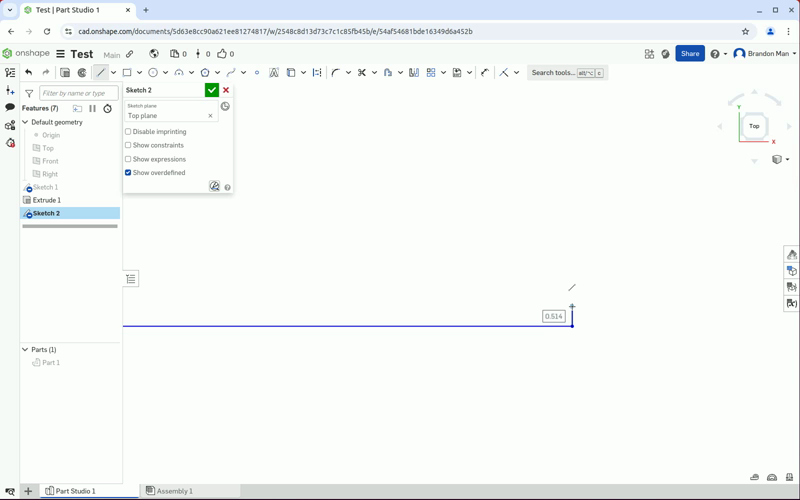
scroll(-6)
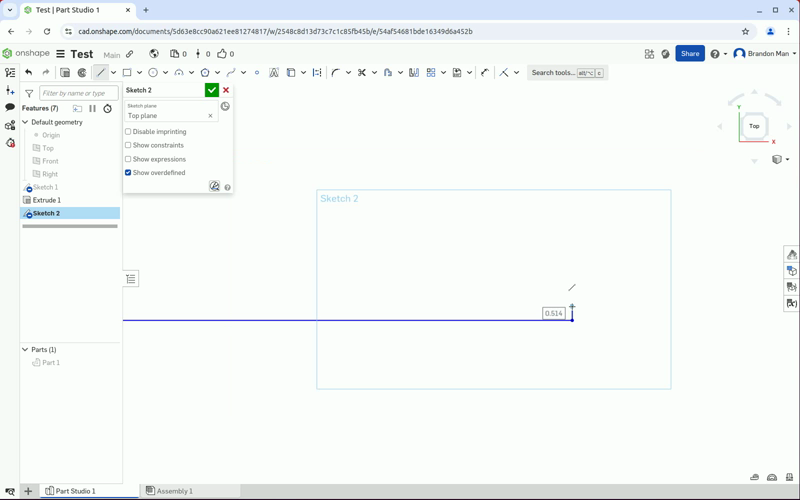
scroll(-6)
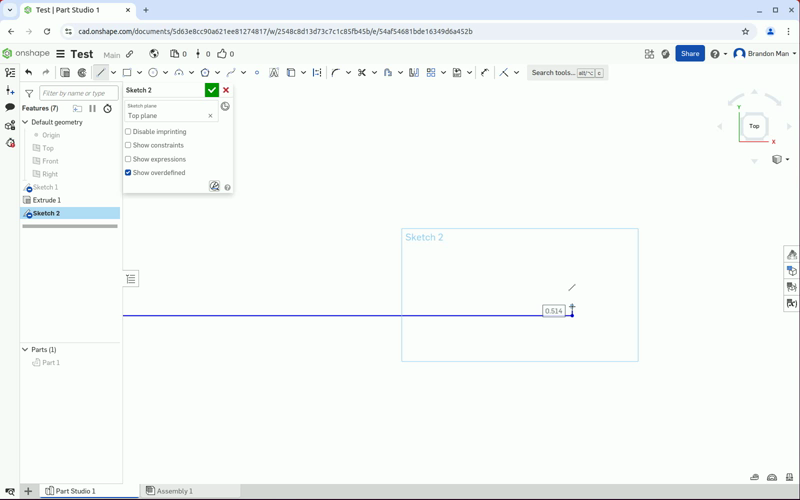
scroll(-6)
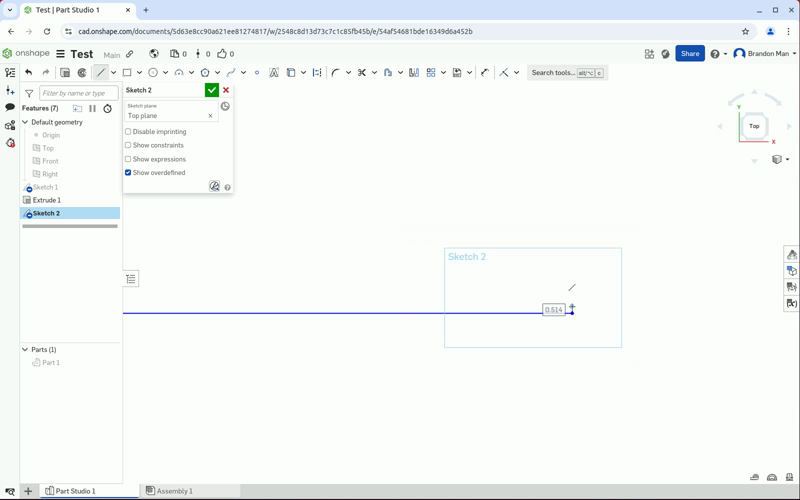
scroll(-6)
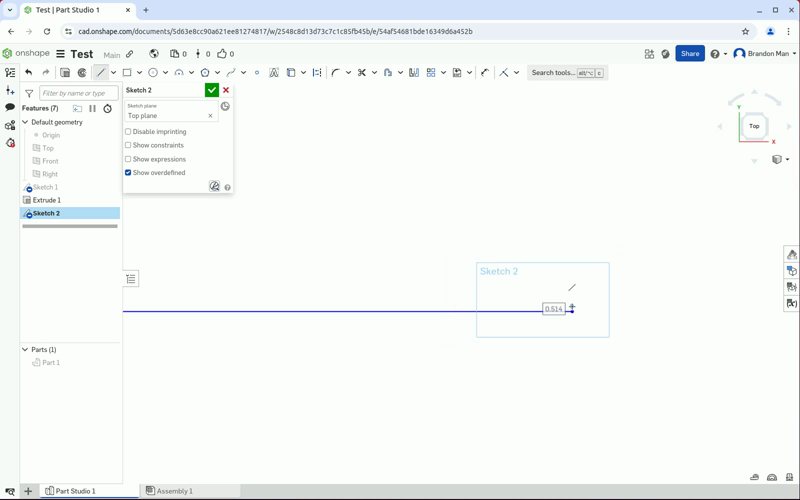
scroll(-6)
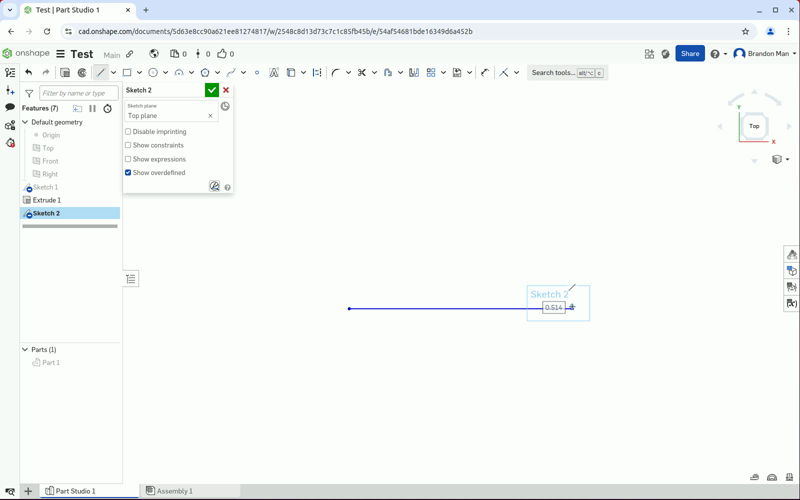
key_up(shift)
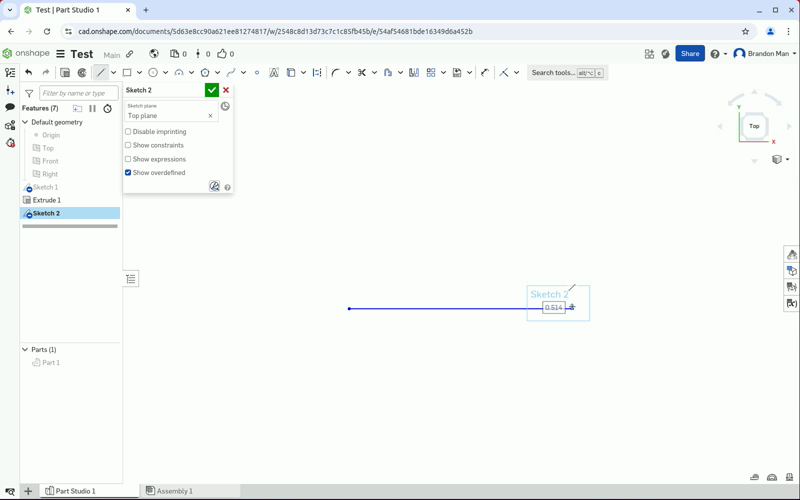
key_down(shift)
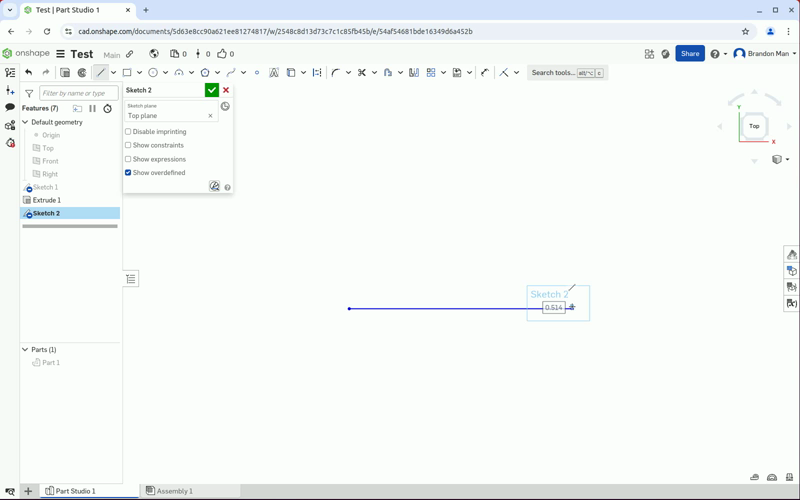
mouse_move(349, 306)
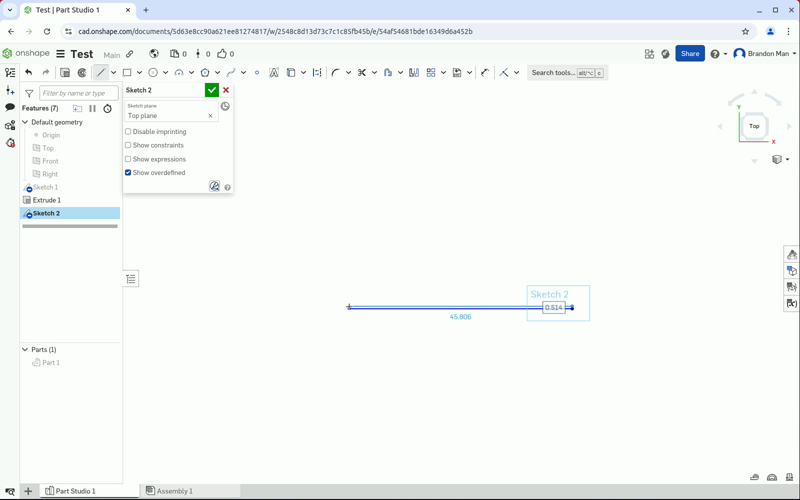
scroll(6)
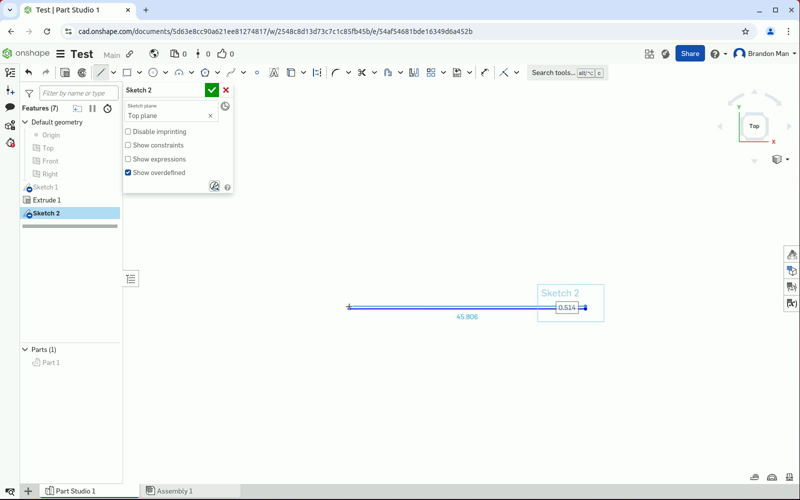
scroll(6)
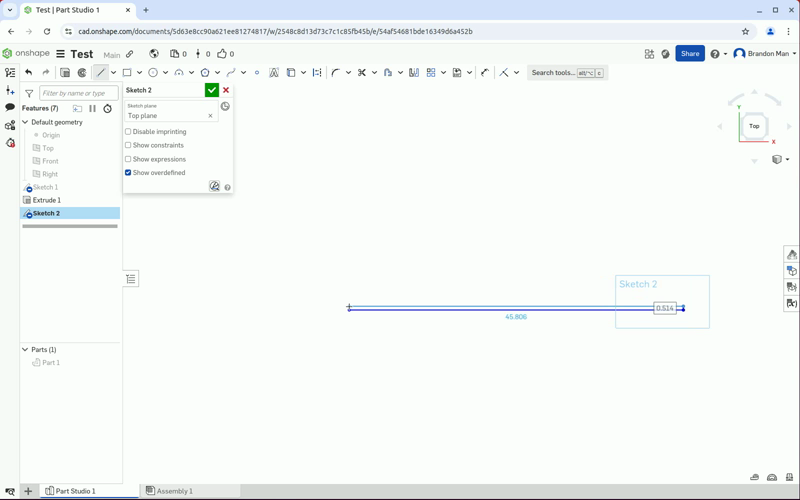
scroll(6)
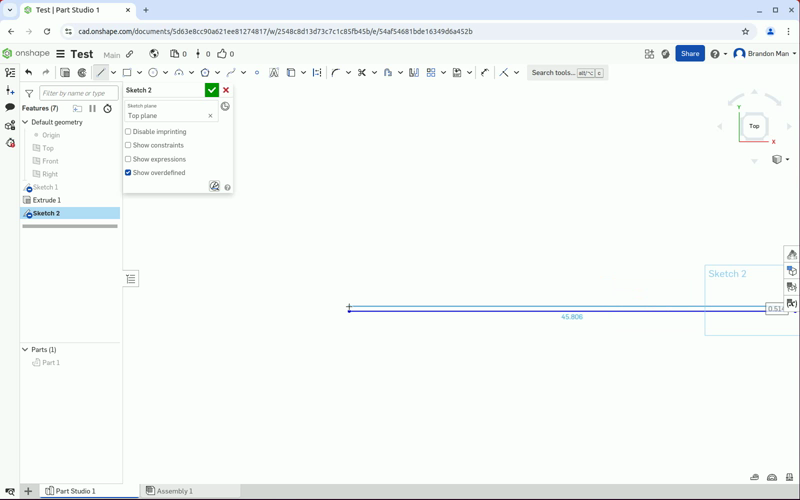
scroll(6)
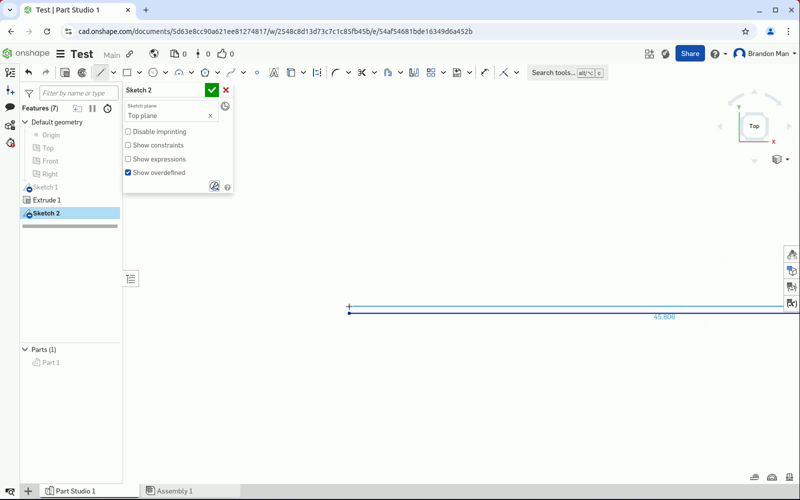
scroll(6)
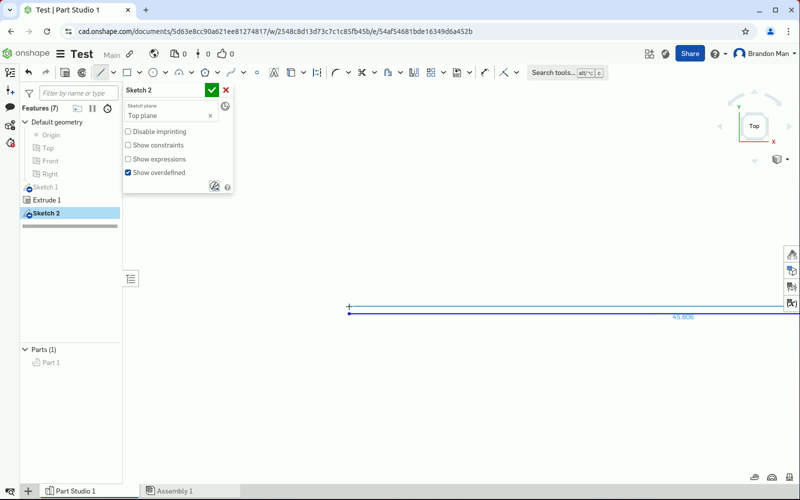
scroll(6)
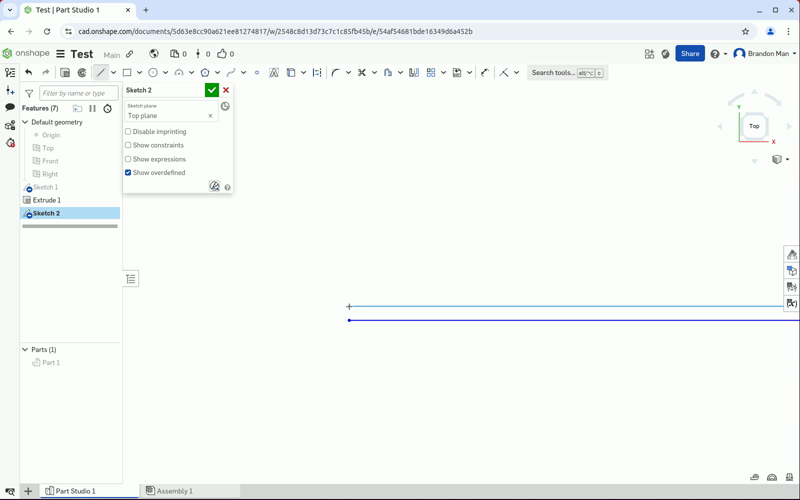
scroll(6)
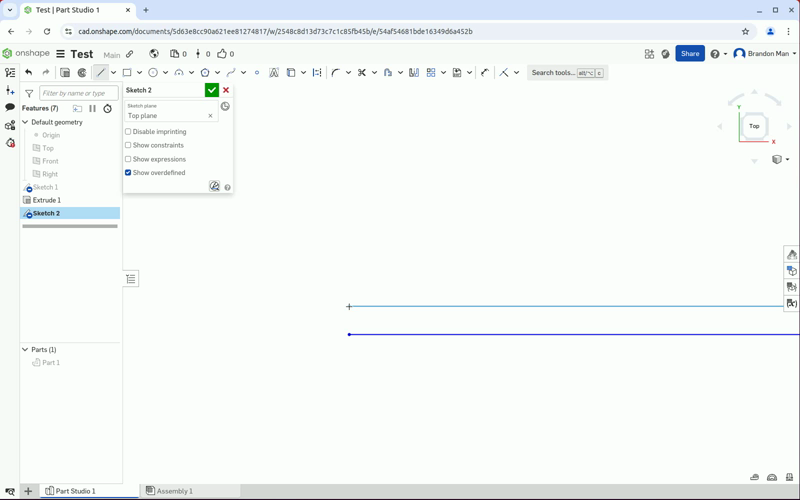
click(349, 306)
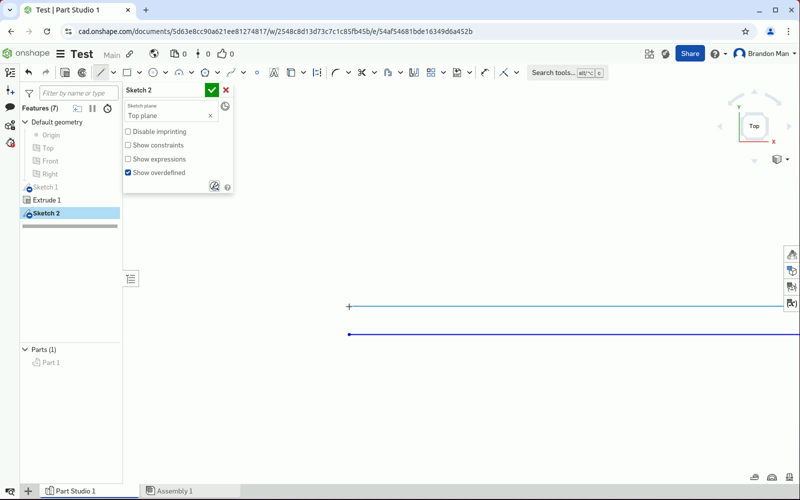
scroll(-6)
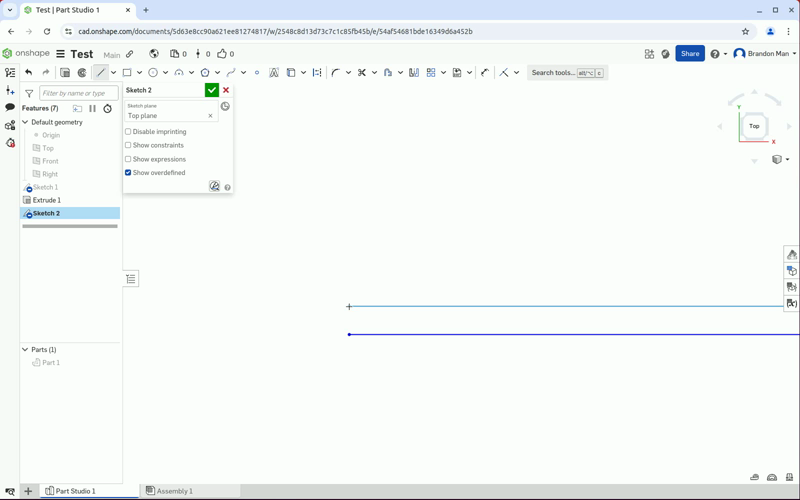
scroll(-6)
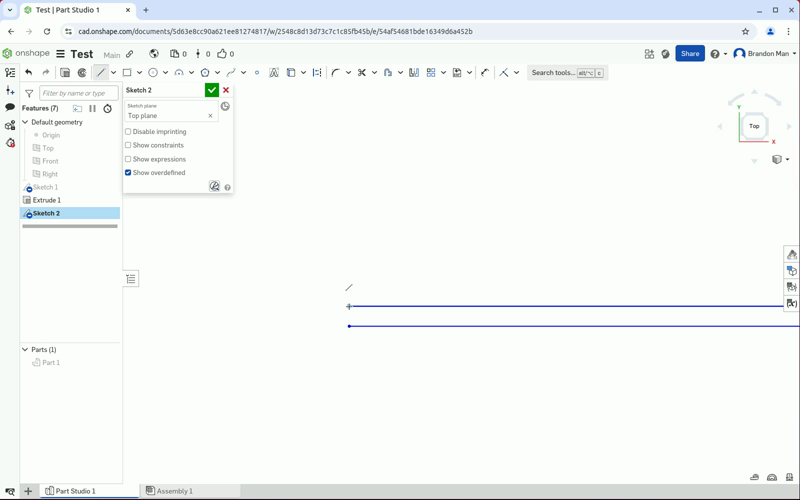
scroll(-6)
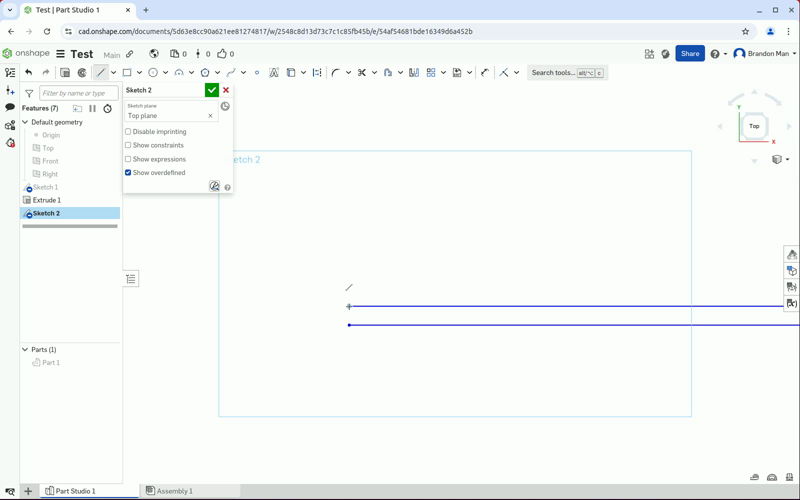
scroll(-6)
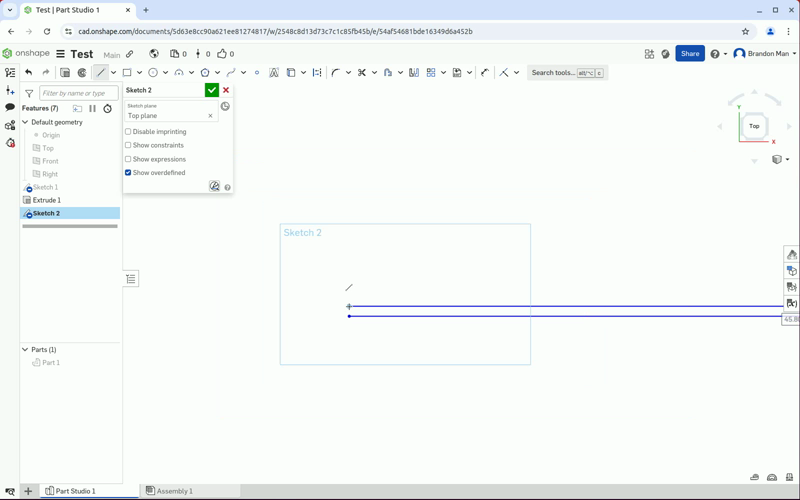
scroll(-6)
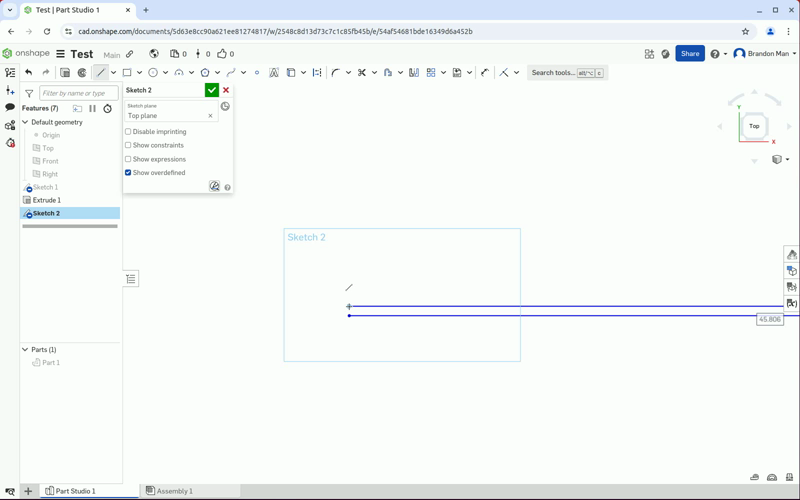
scroll(-6)
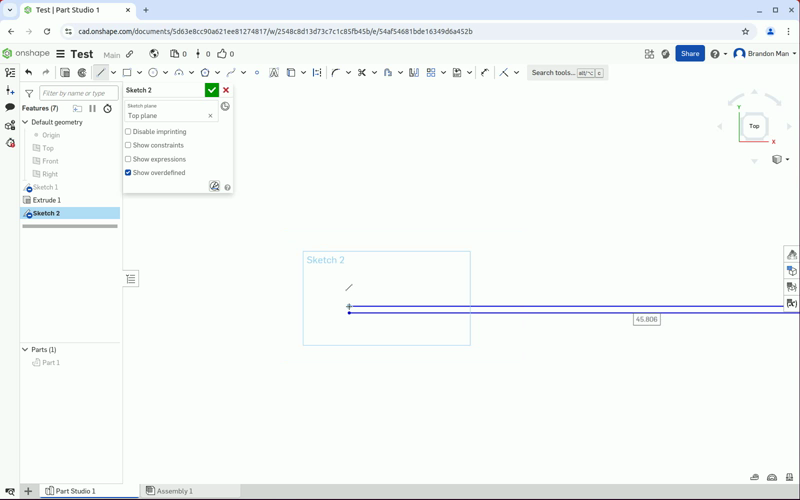
scroll(-6)
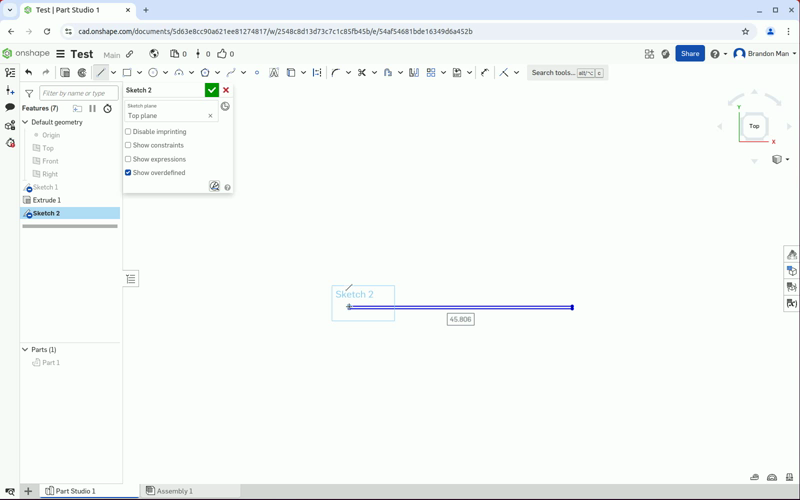
key_up(shift)
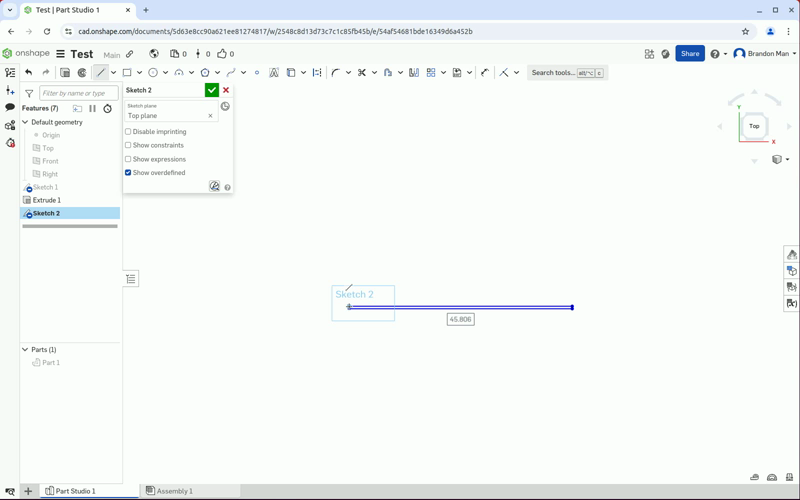
mouse_move(379, 306)
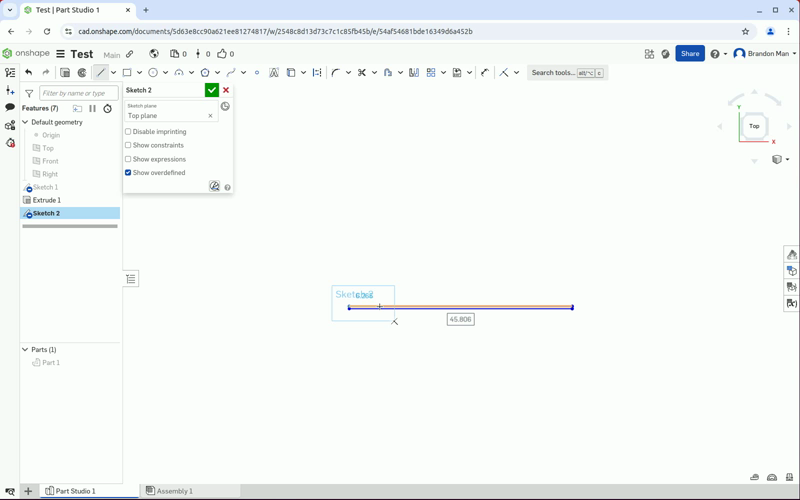
key_down(shift)
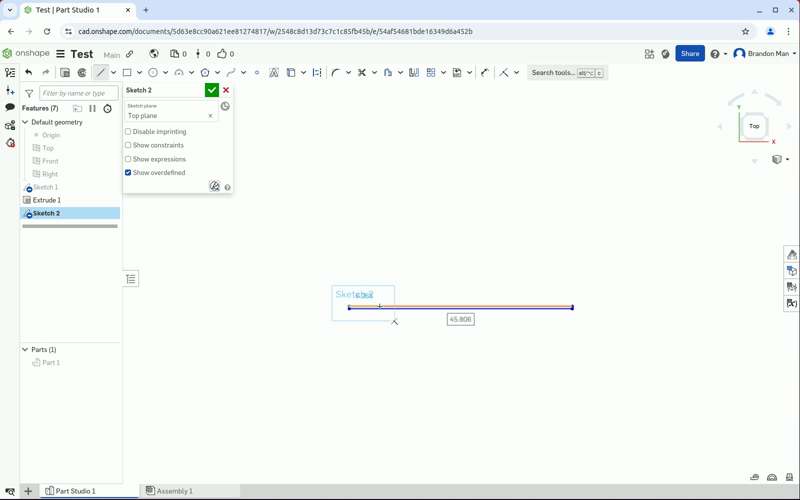
mouse_move(349, 308)
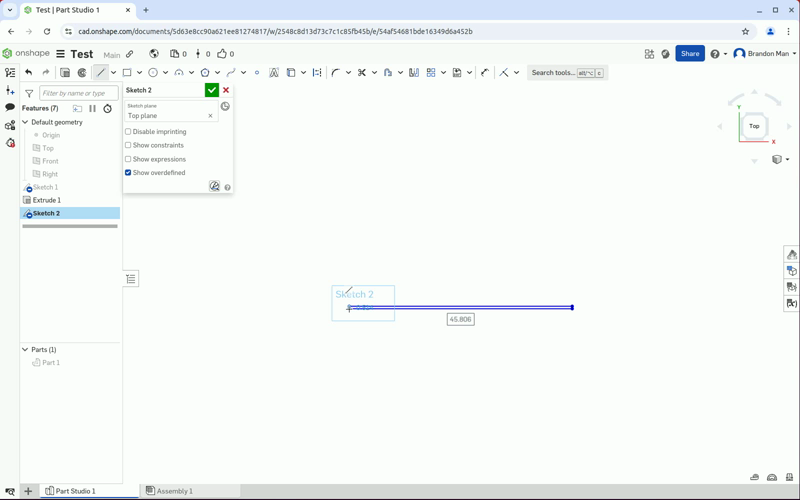
scroll(6)
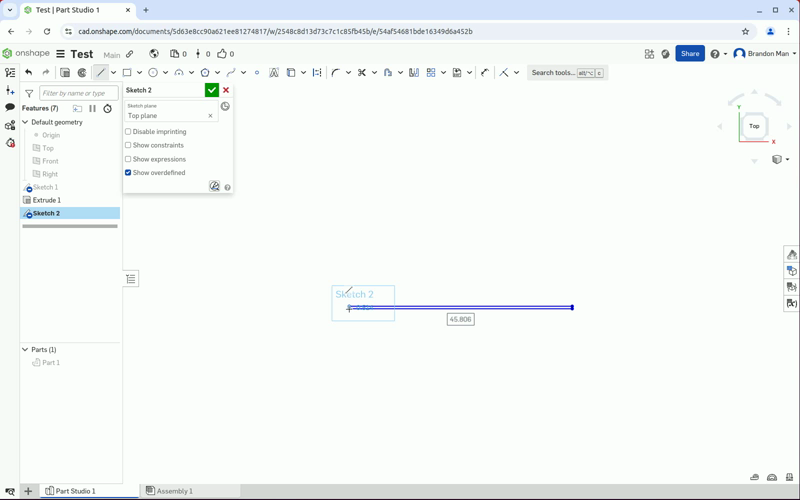
scroll(6)
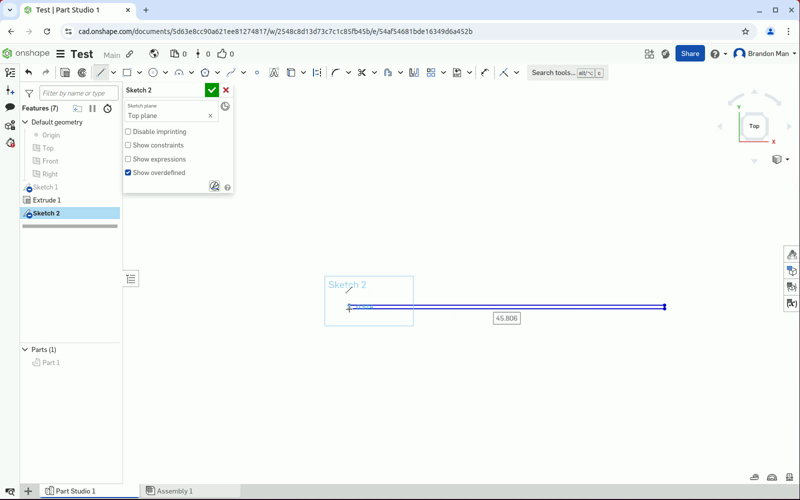
scroll(6)
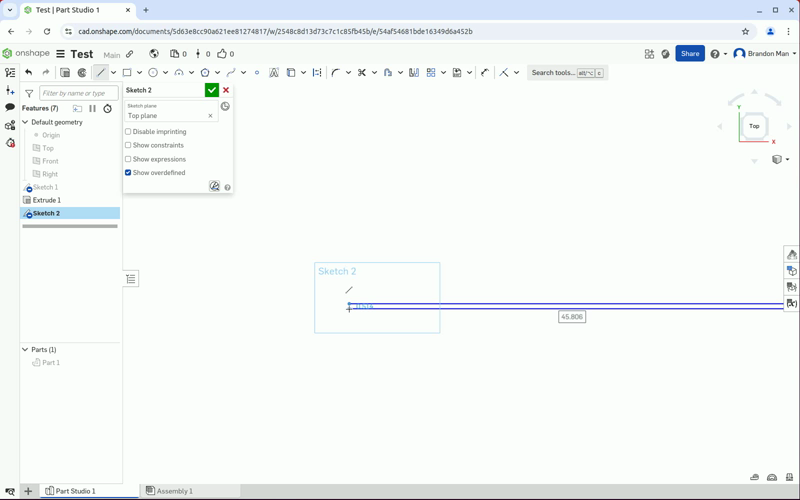
scroll(6)
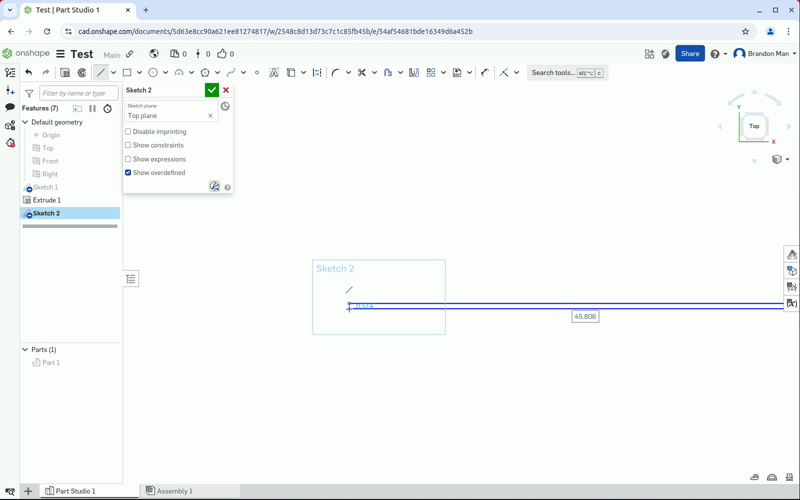
scroll(6)
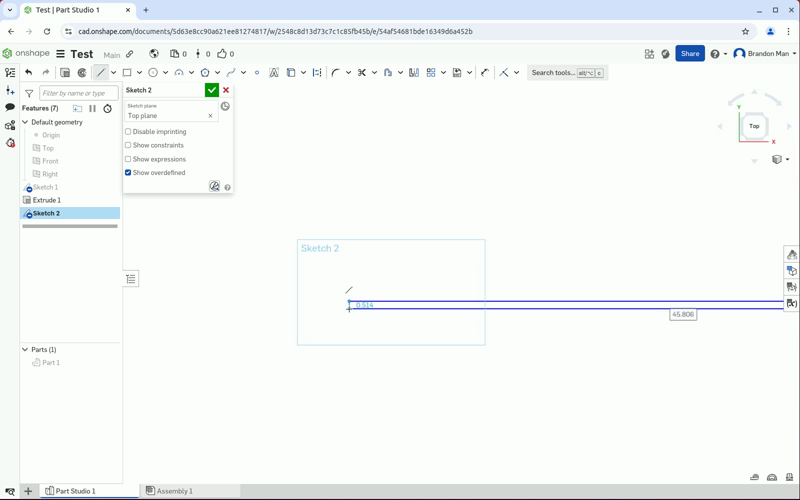
scroll(6)
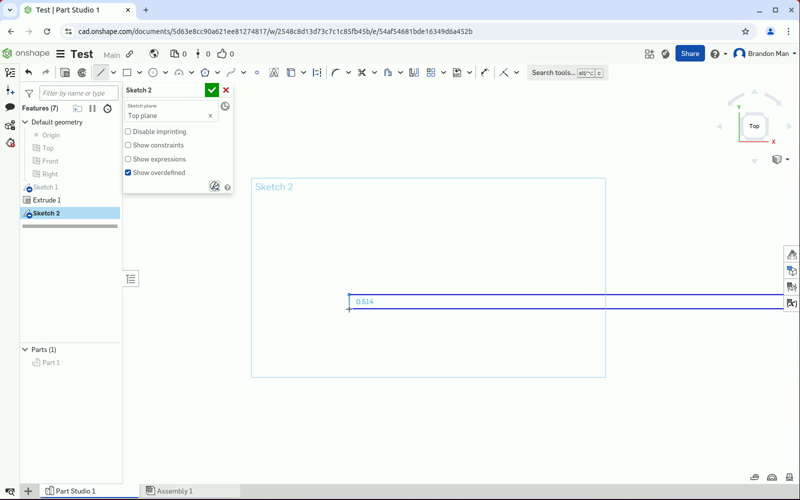
scroll(6)
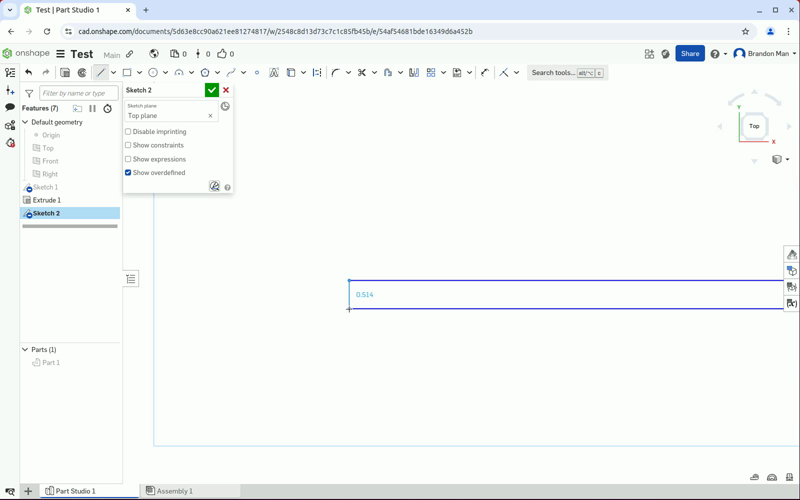
key_up(shift)
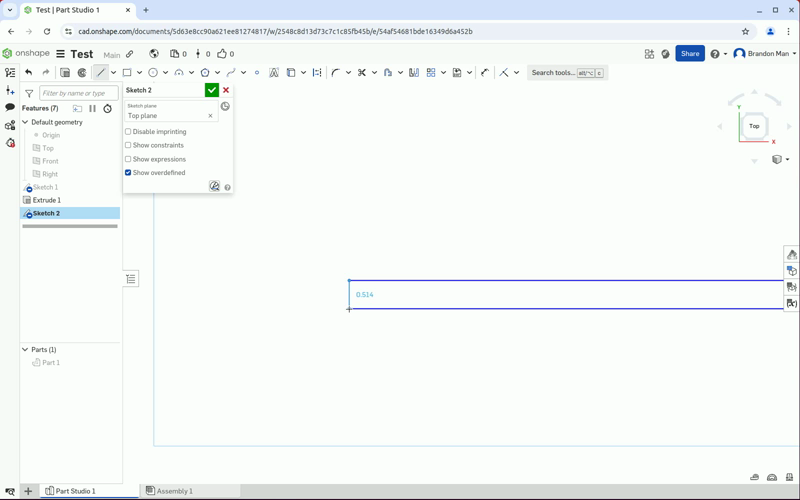
click(349, 308)
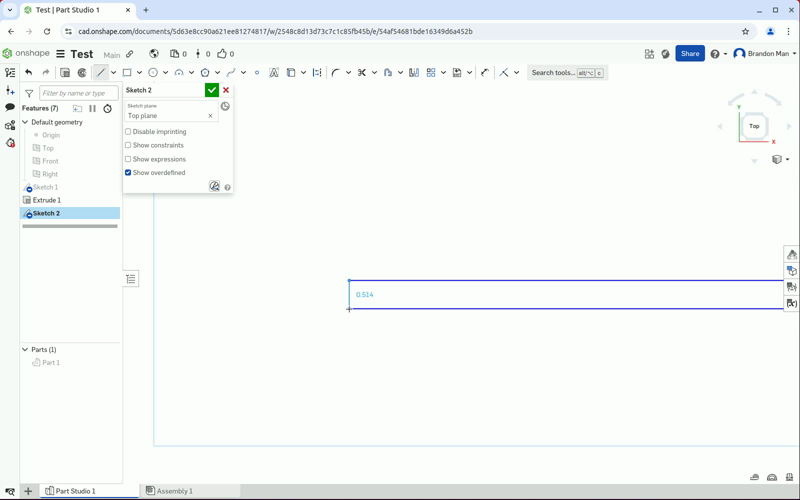
scroll(-6)
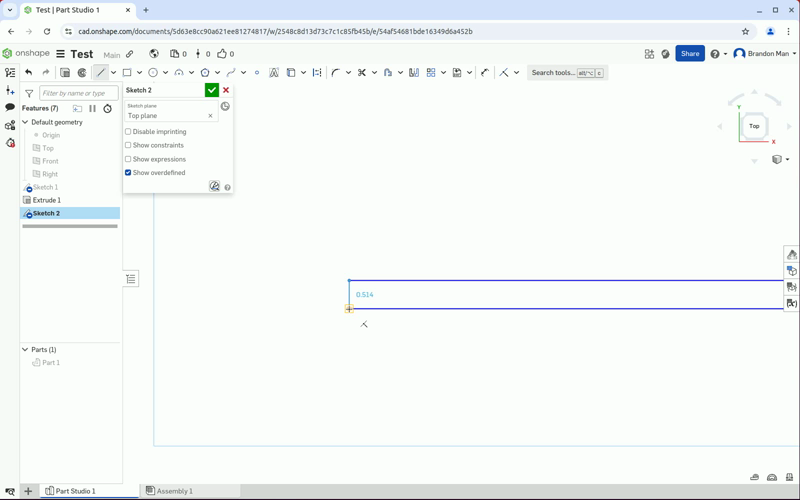
scroll(-6)
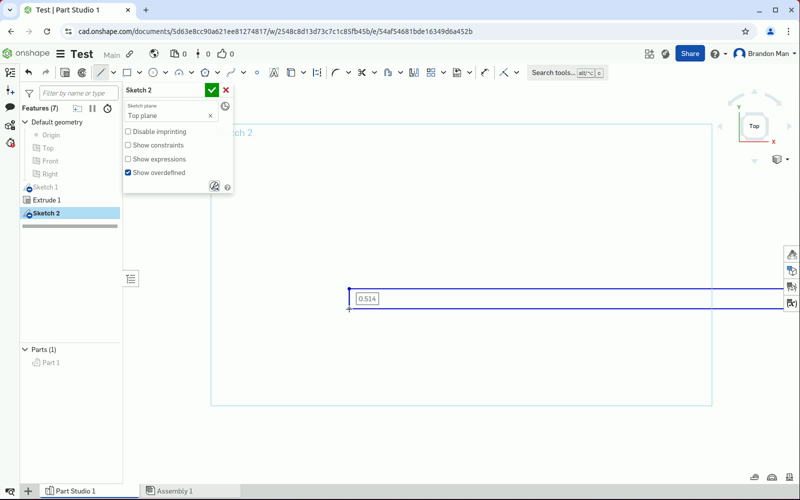
scroll(-6)
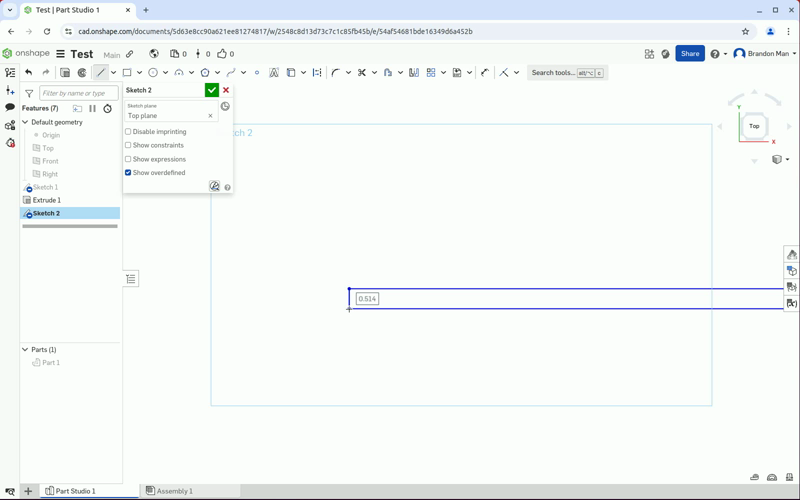
scroll(-6)
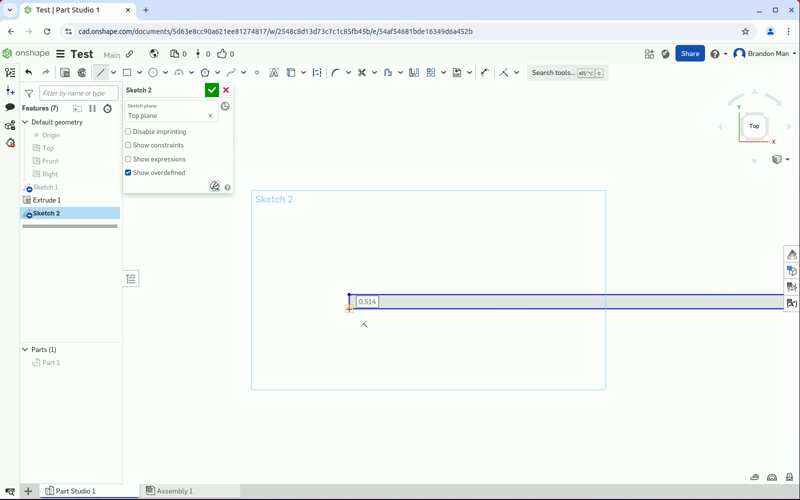
scroll(-6)
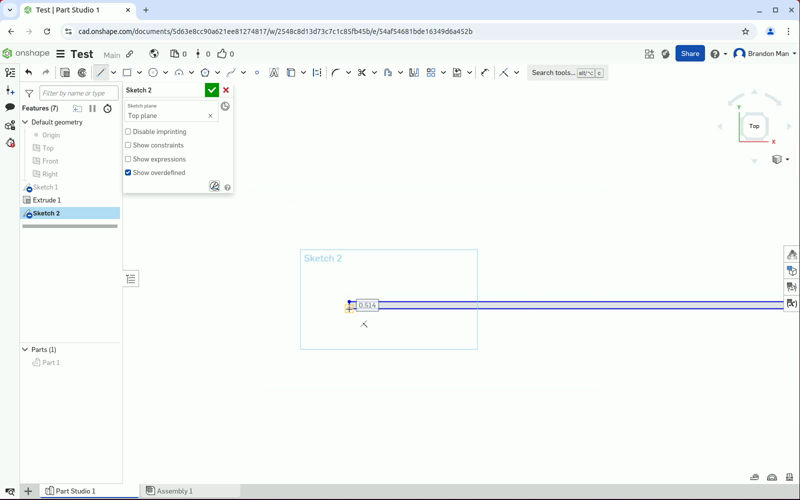
scroll(-6)
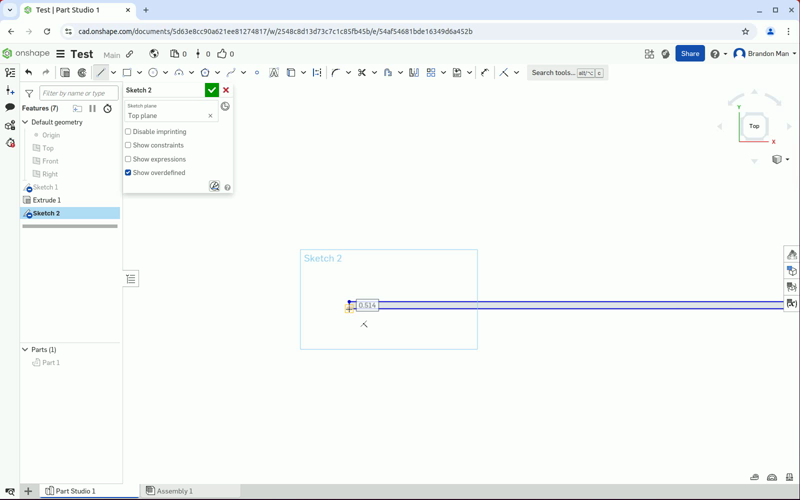
scroll(-6)
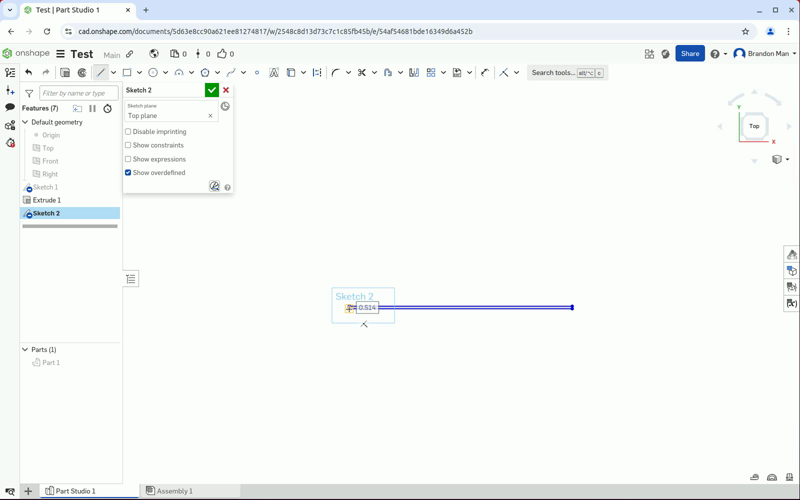
key(esc)
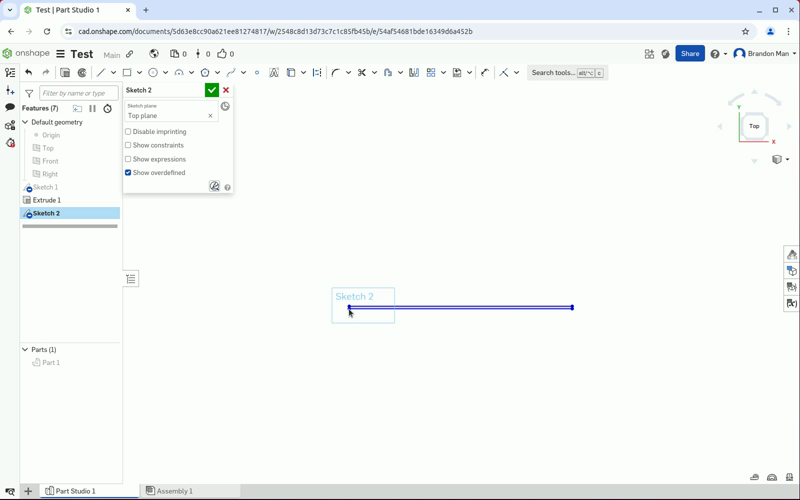
mouse_move(404, 307)
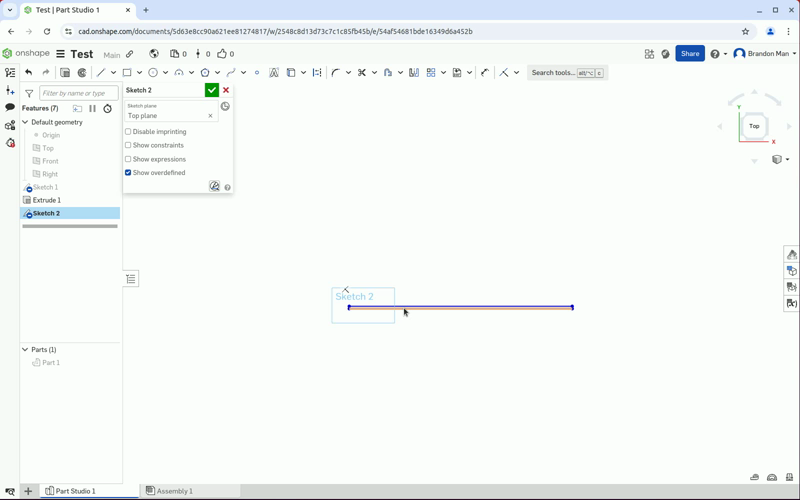
scroll(6)
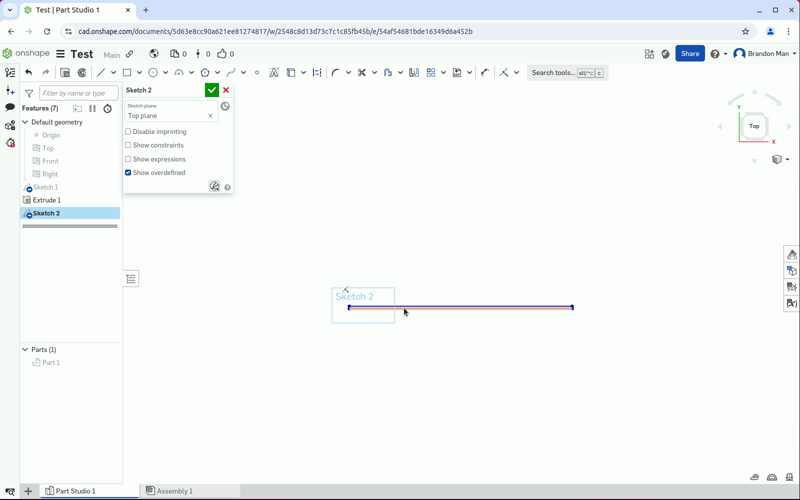
scroll(6)
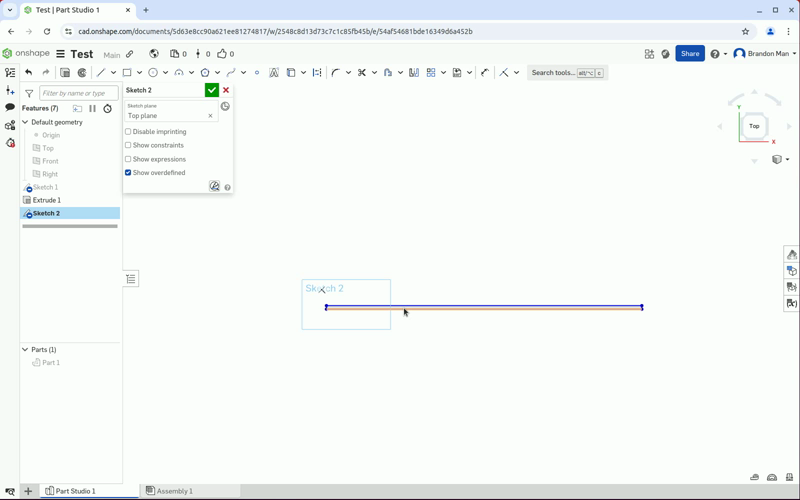
scroll(6)
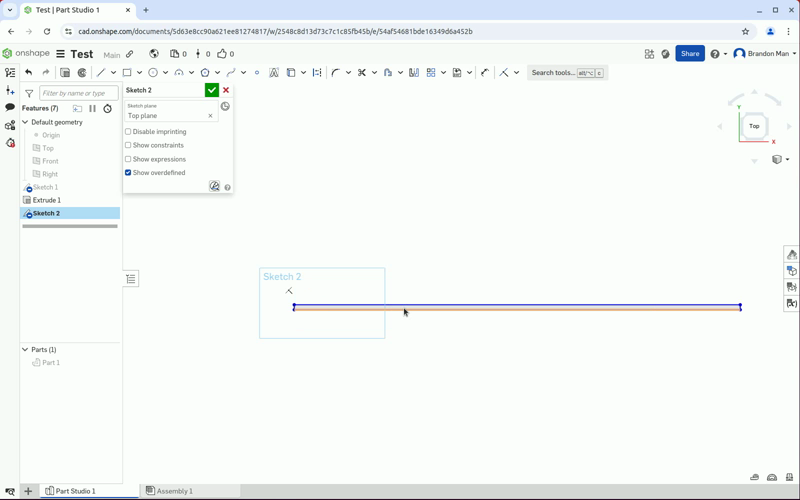
scroll(6)
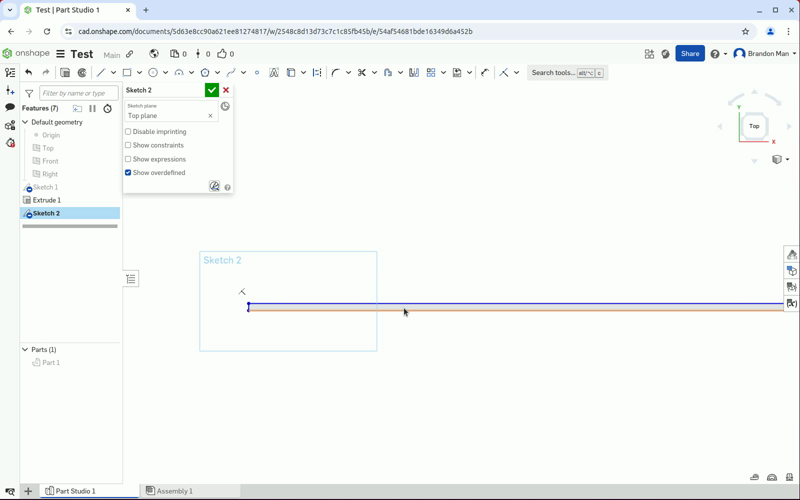
scroll(6)
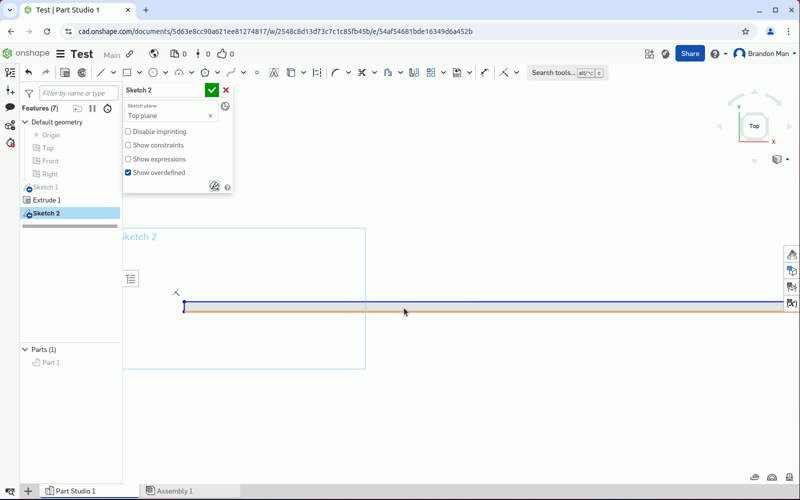
scroll(6)
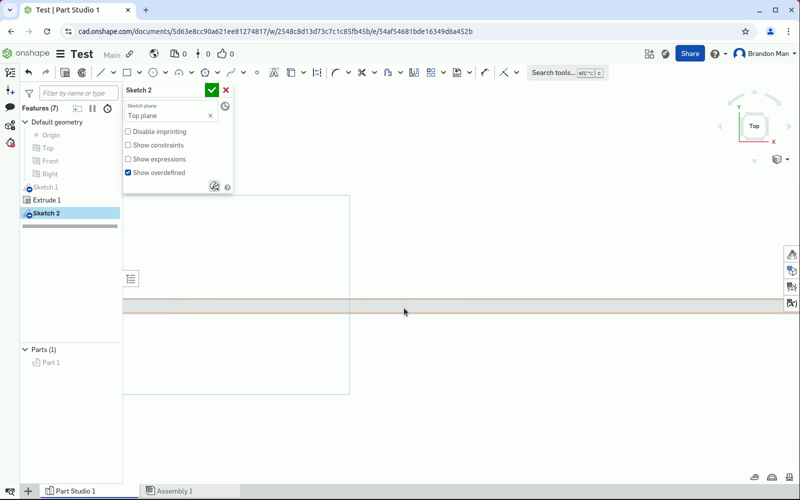
scroll(6)
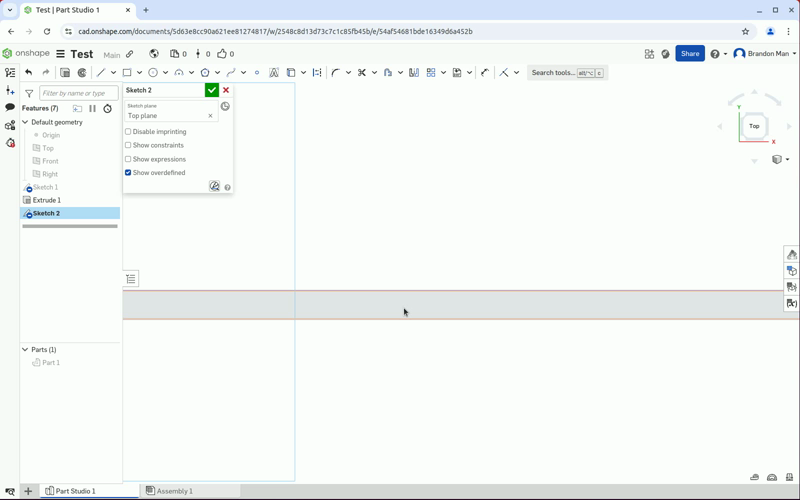
click(404, 307)
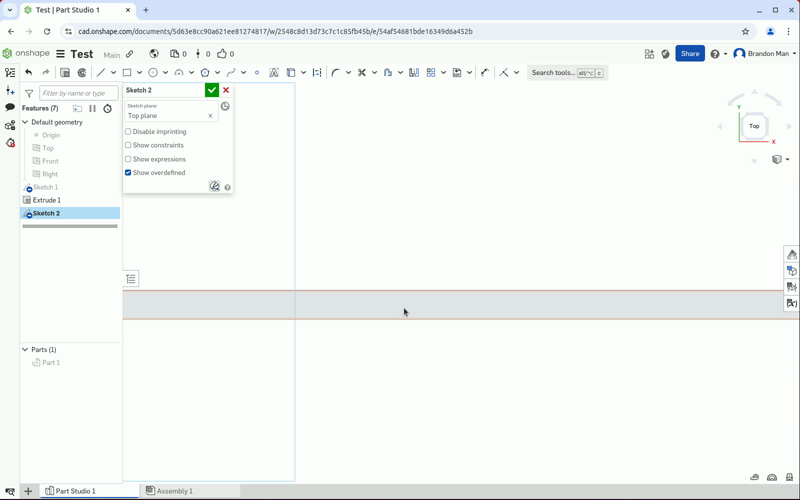
scroll(-6)
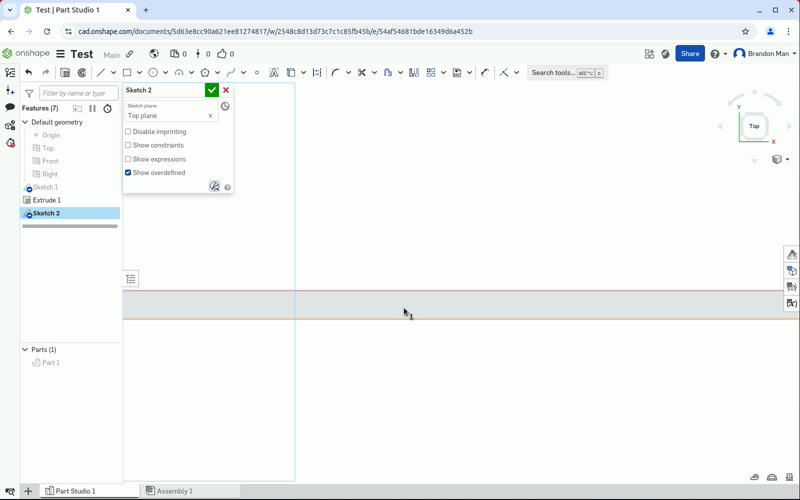
scroll(-6)
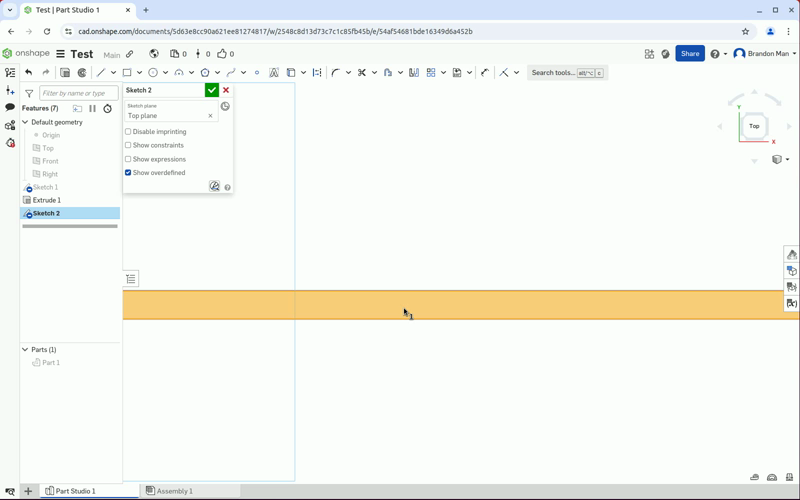
scroll(-6)
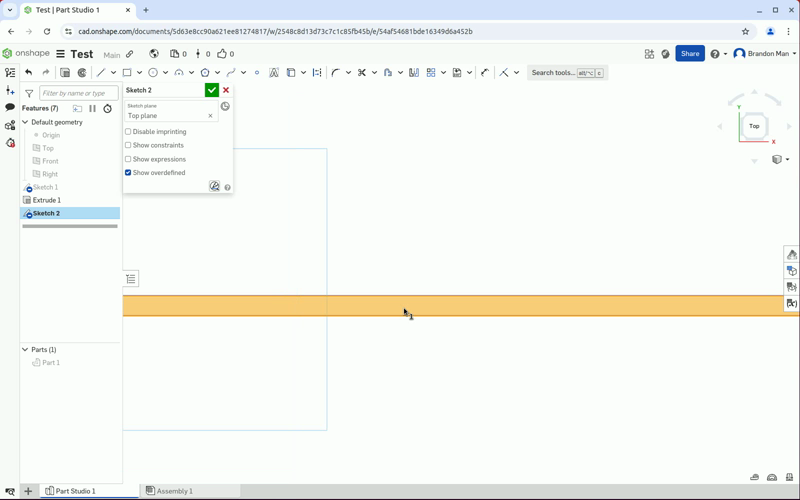
scroll(-6)
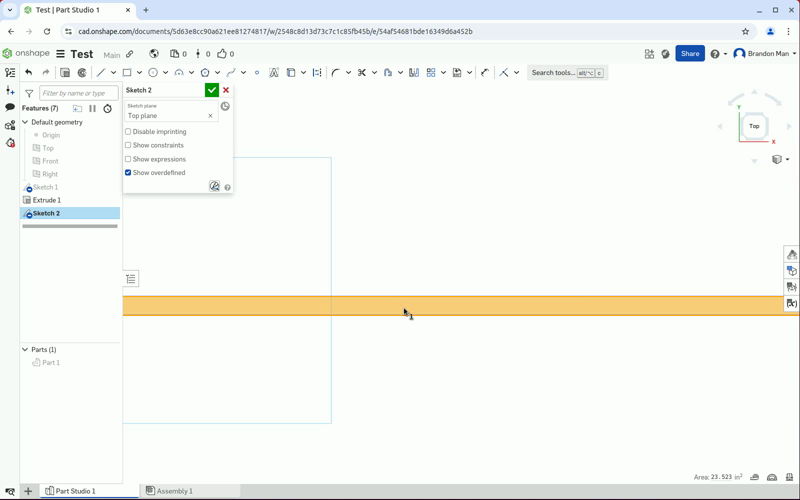
scroll(-6)
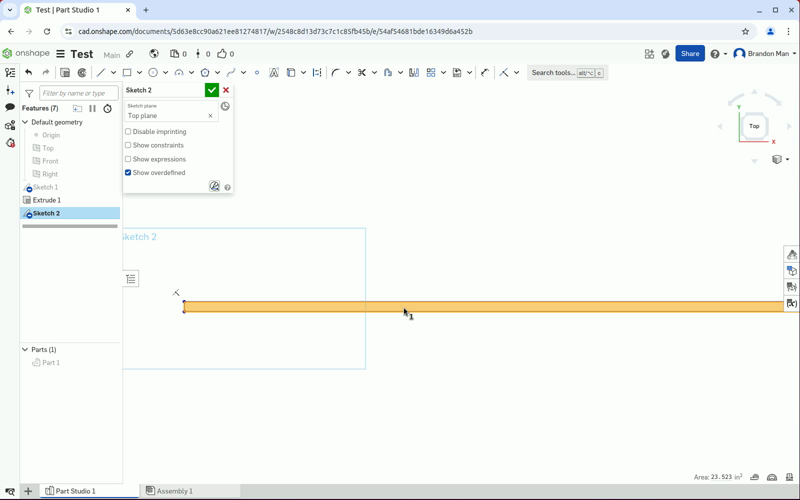
scroll(-6)
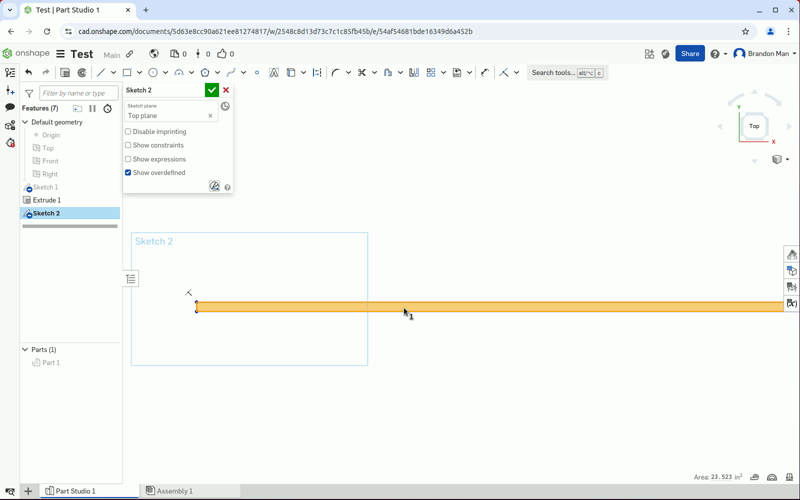
scroll(-6)
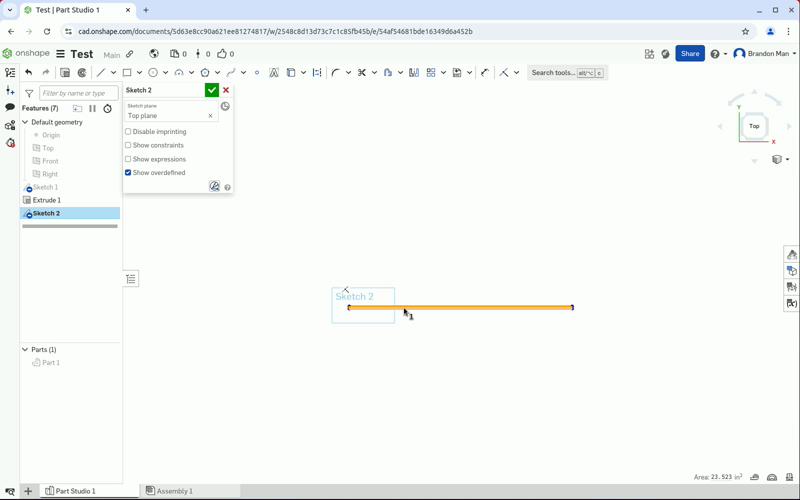
mouse_move(73, 352)
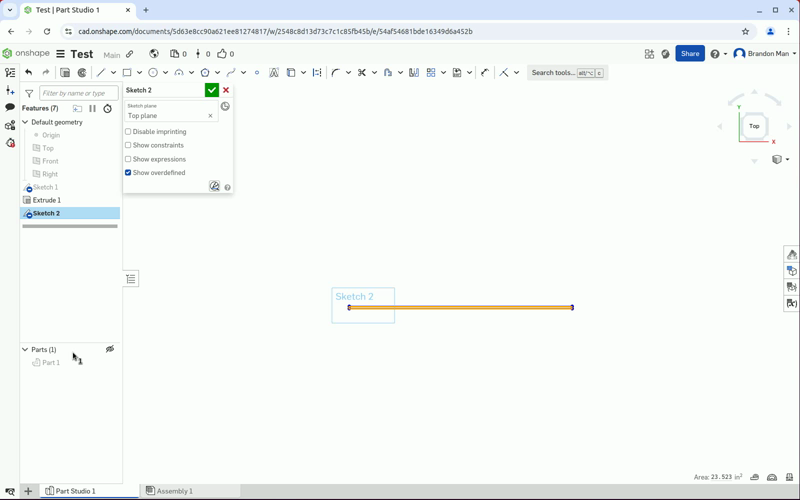
key(shift+y)
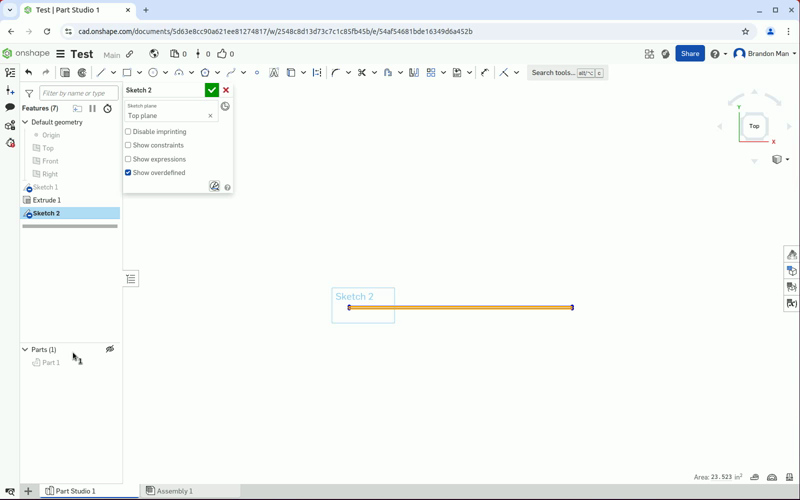
key(shift+e)
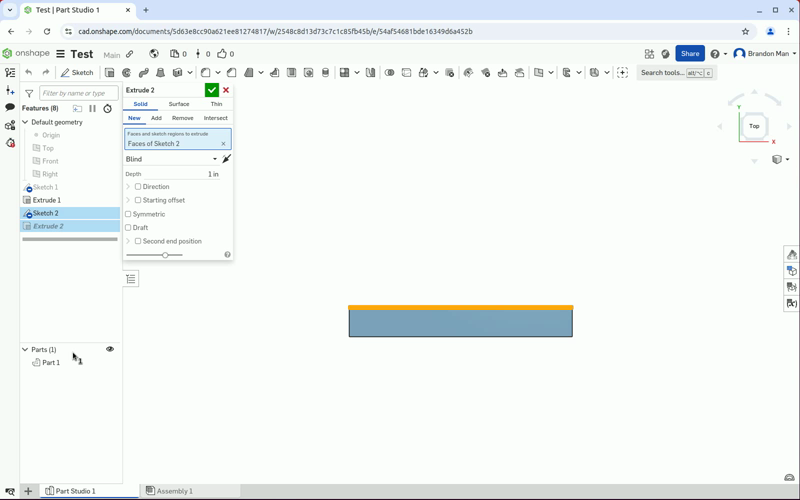
mouse_move(143, 106)
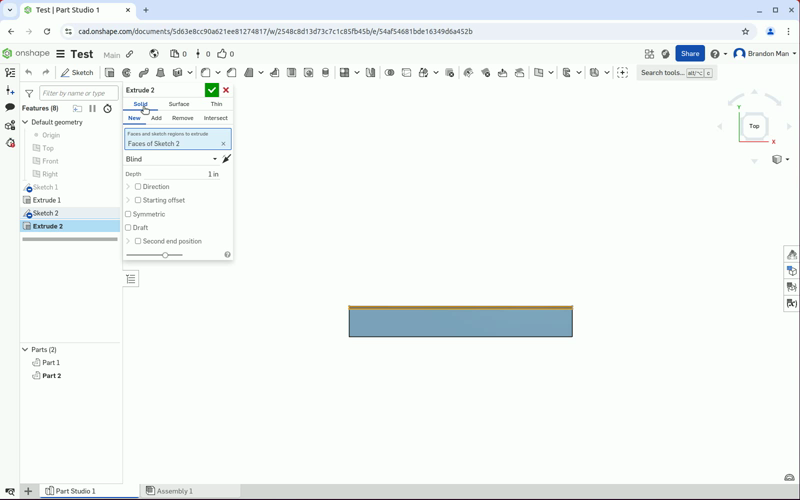
click(143, 106)
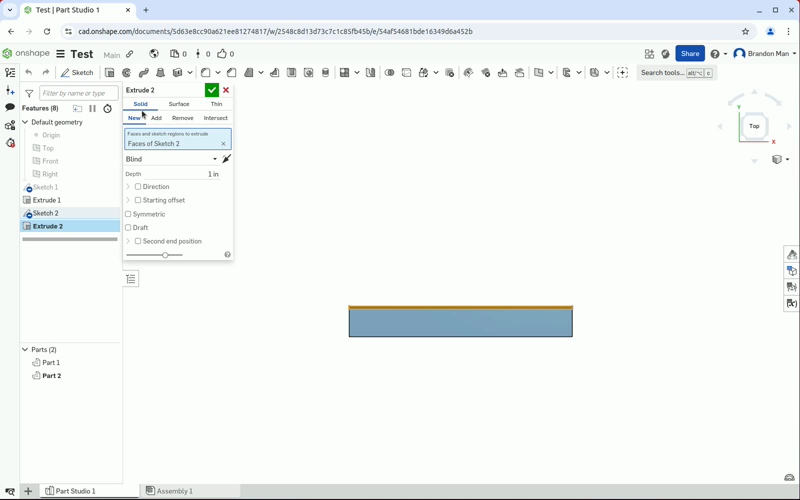
mouse_move(137, 120)
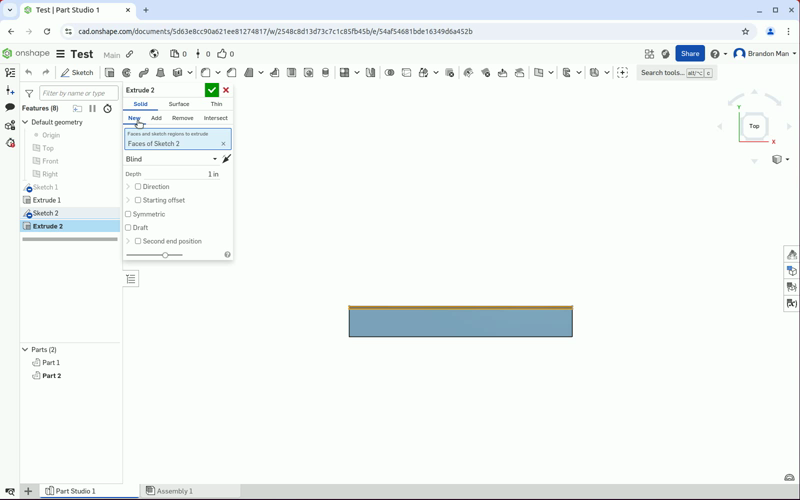
click(137, 120)
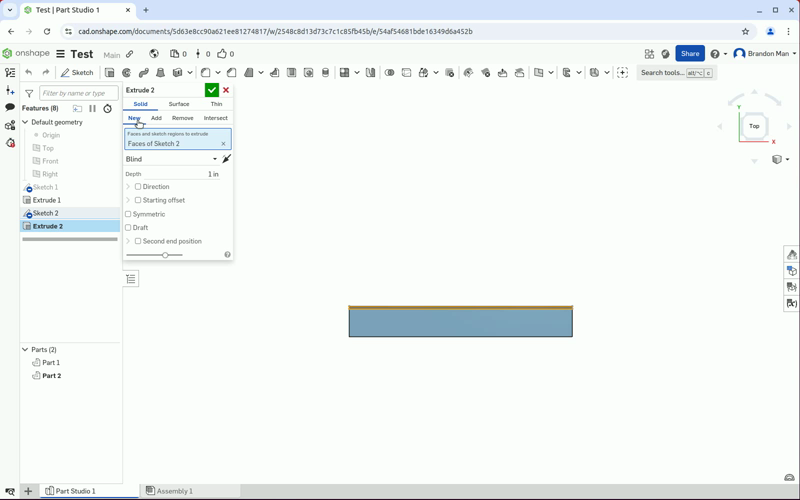
key(tab, 4)
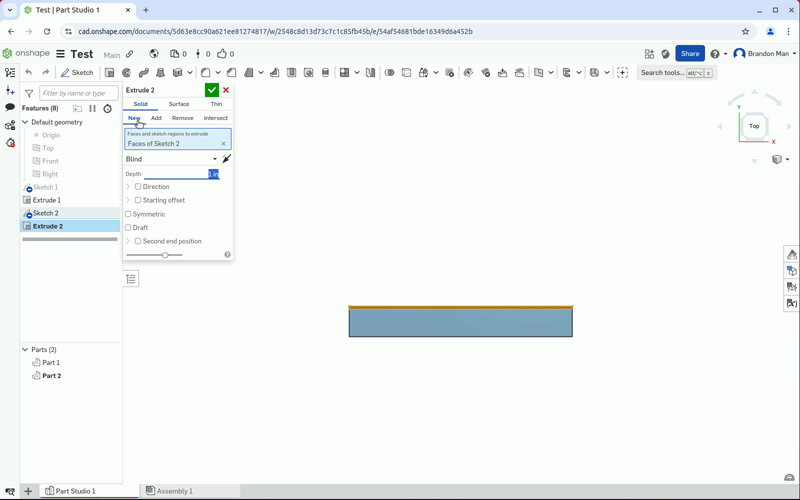
text(1.685)
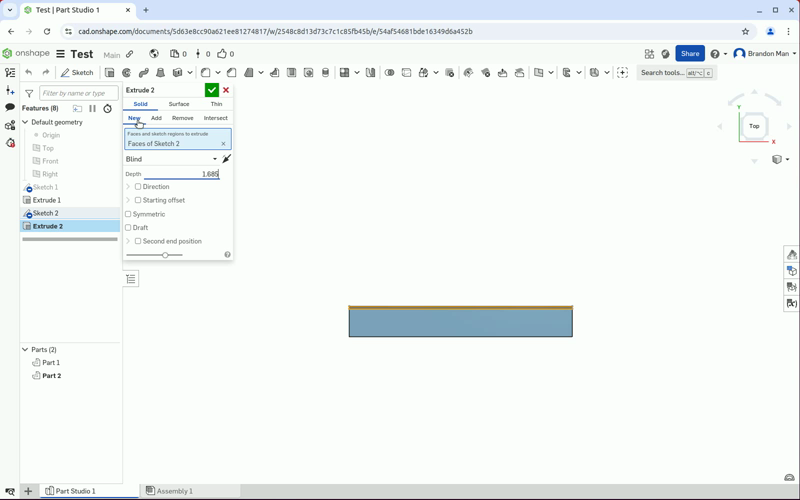
key(tab, 3)
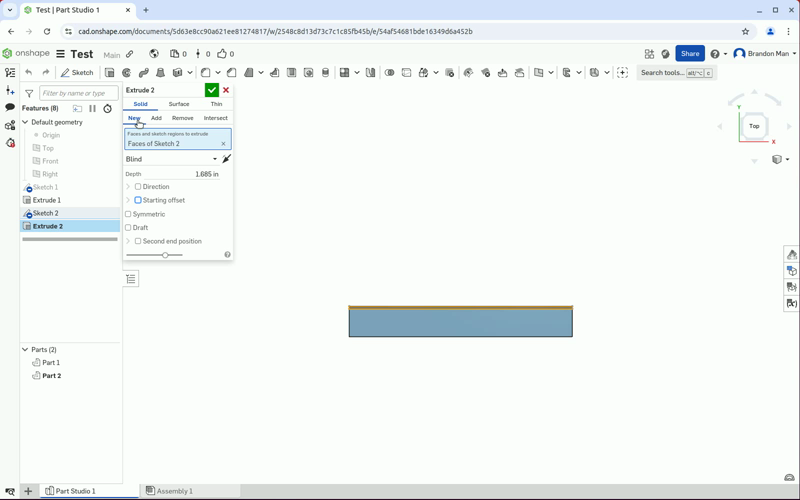
key(tab, 2)
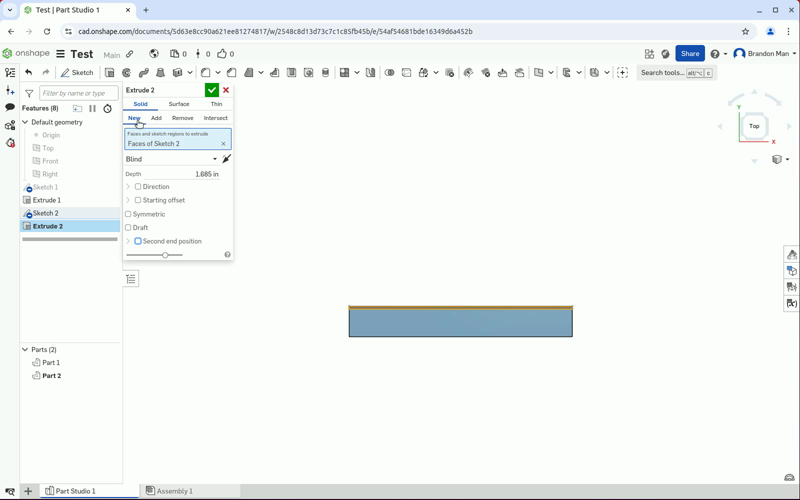
key(space)
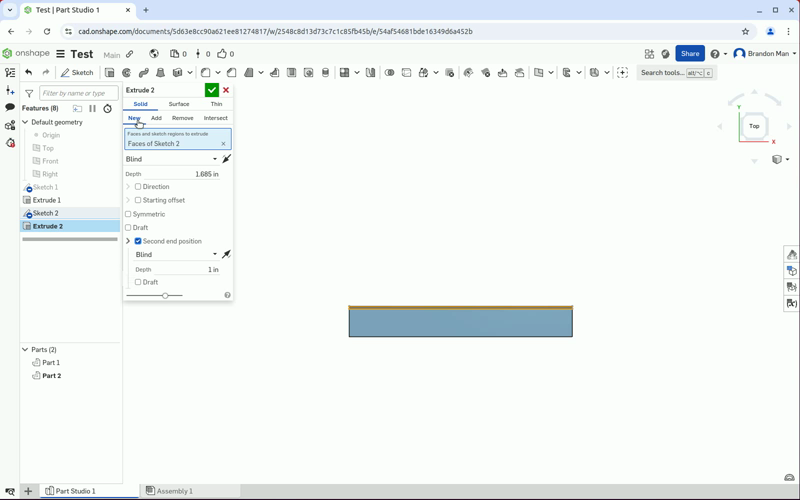
key(tab, 3)
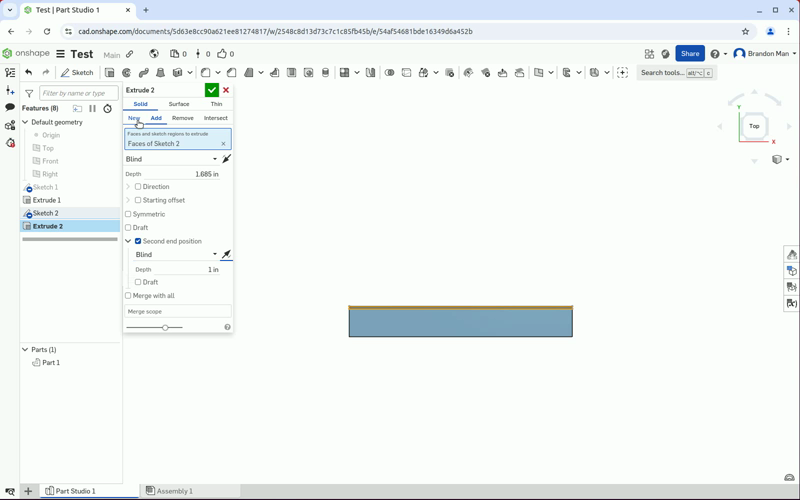
text(0.481)
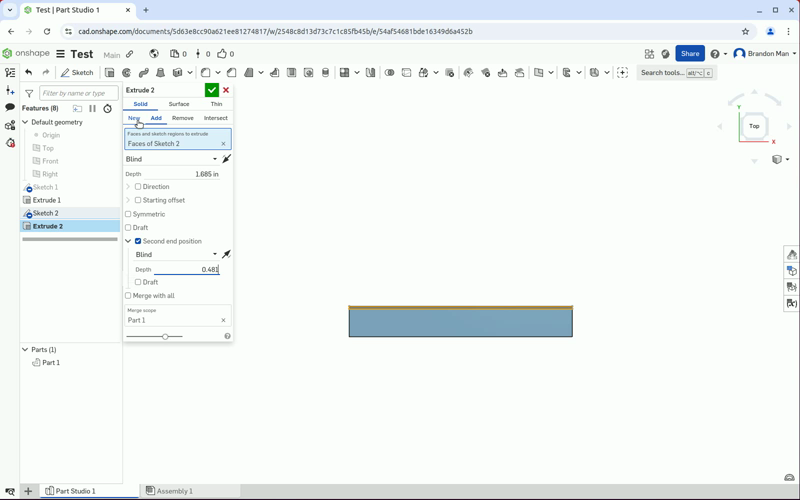
key(enter)
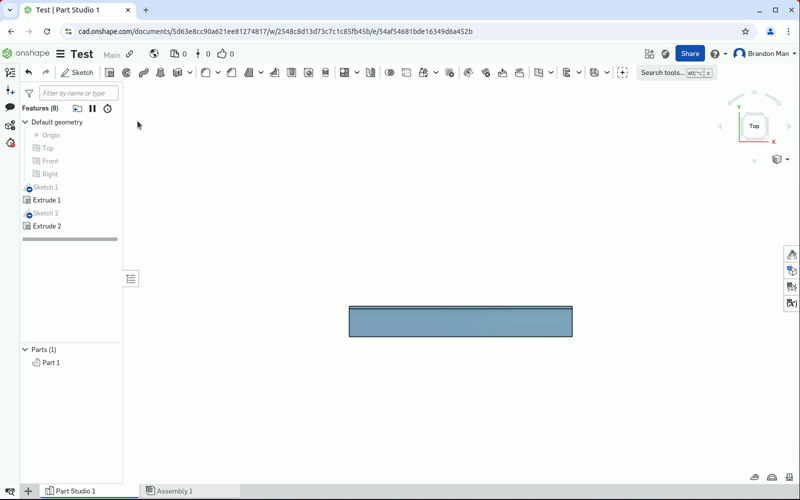
key(shift+h)
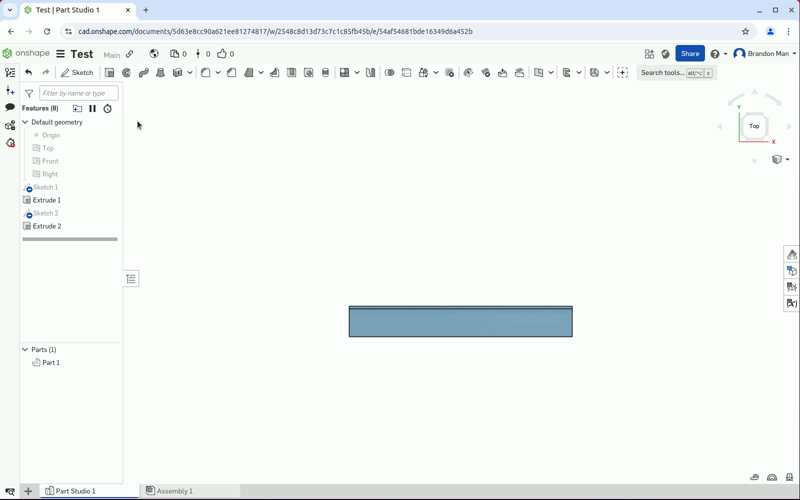
key(shift+h)
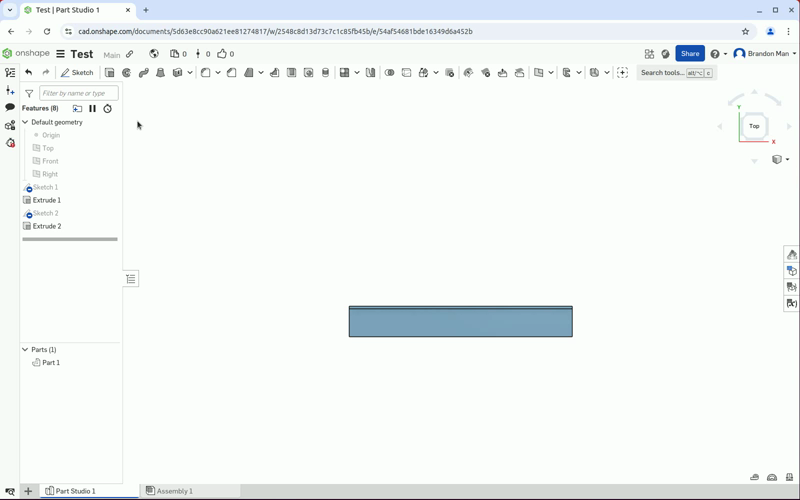
key(shift+7)
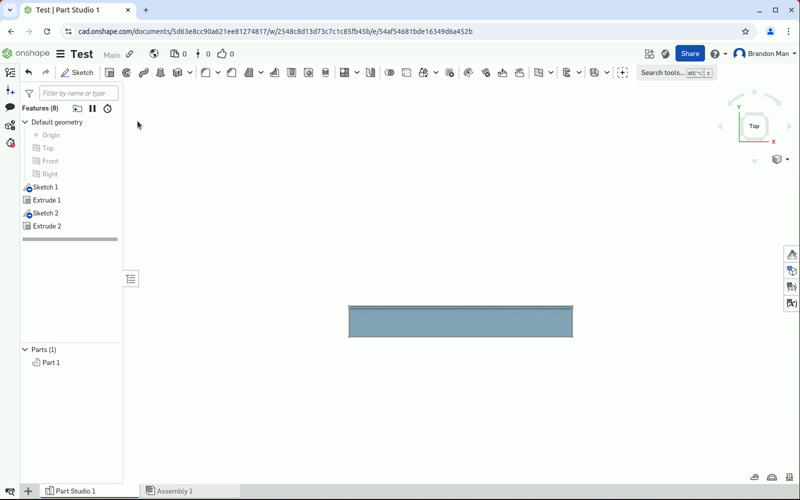
key(up, 3)
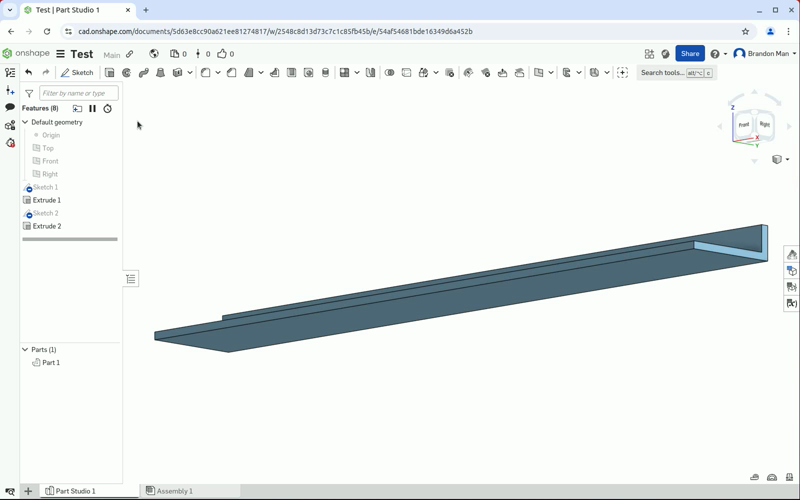
key(left, 3)
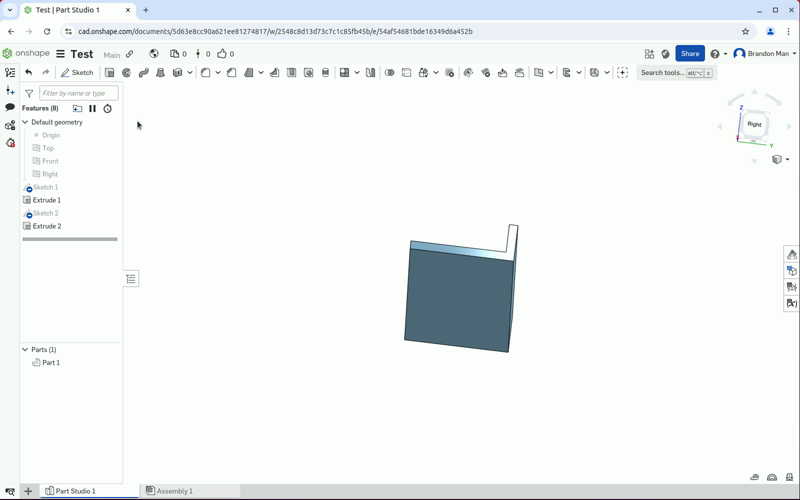
key(right, 3)
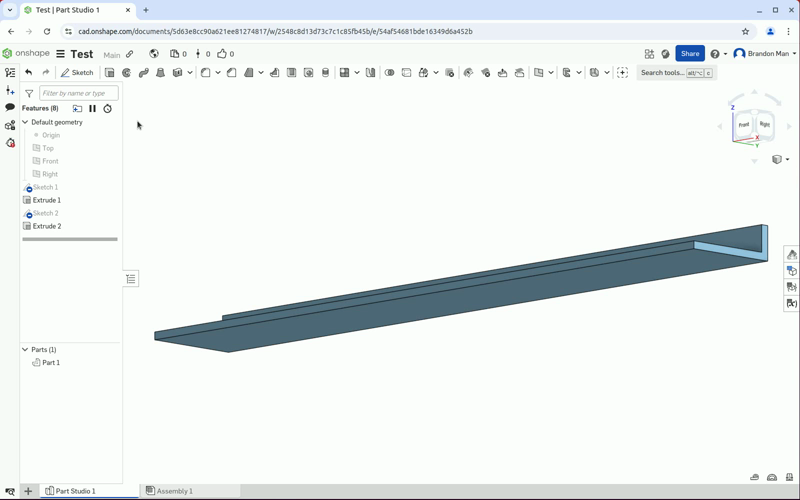
key(down, 3)
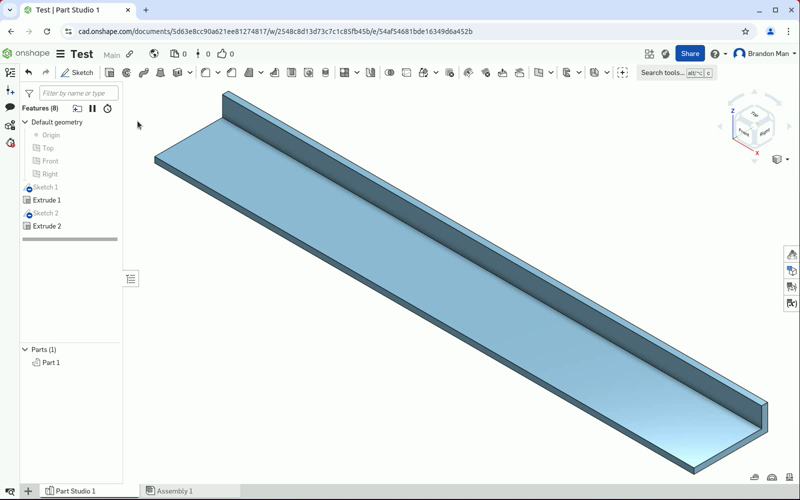
mouse_move(73, 189)
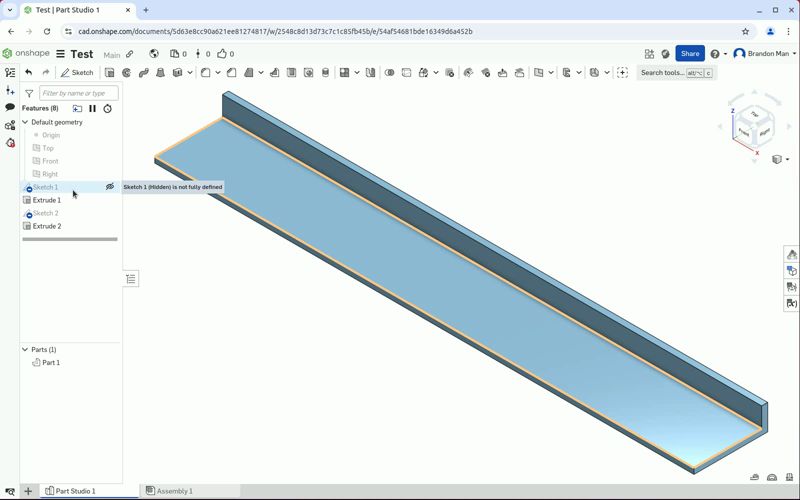
click(73, 189)